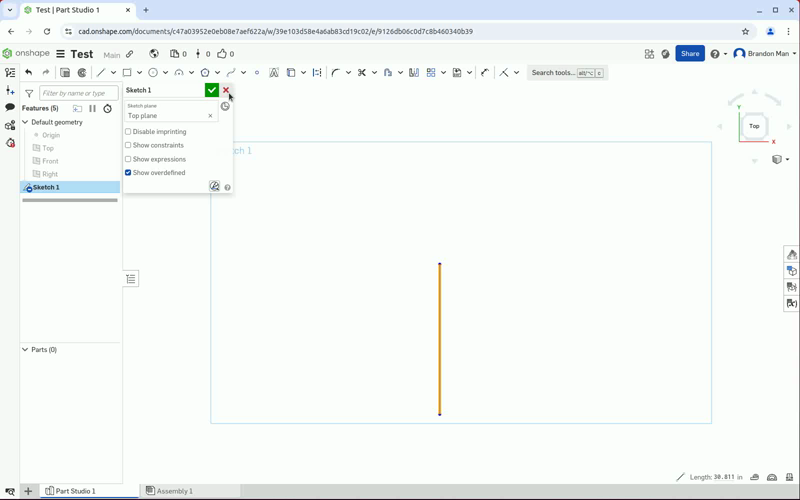
key(shift+h)
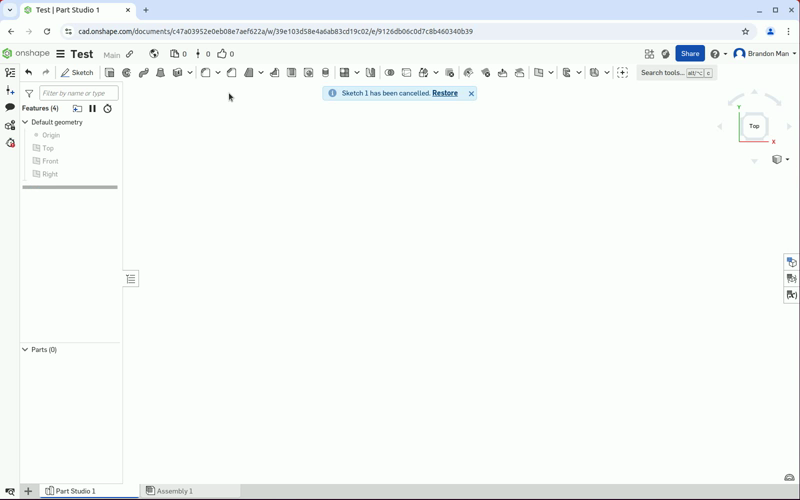
mouse_move(73, 352)
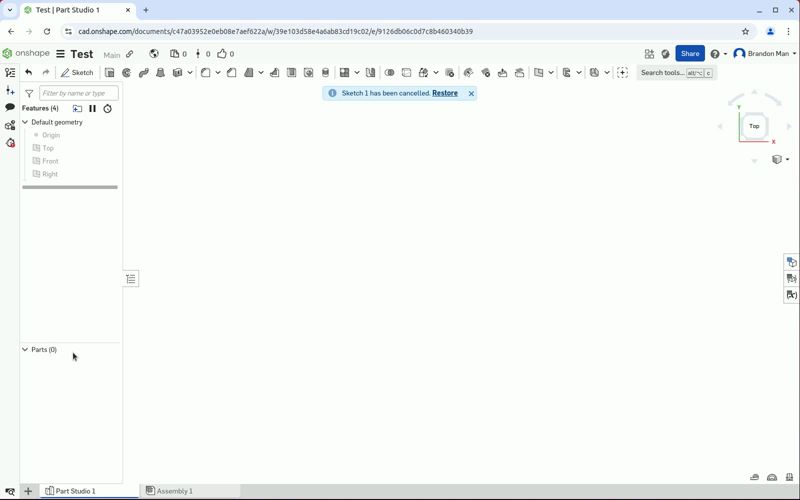
key(y)
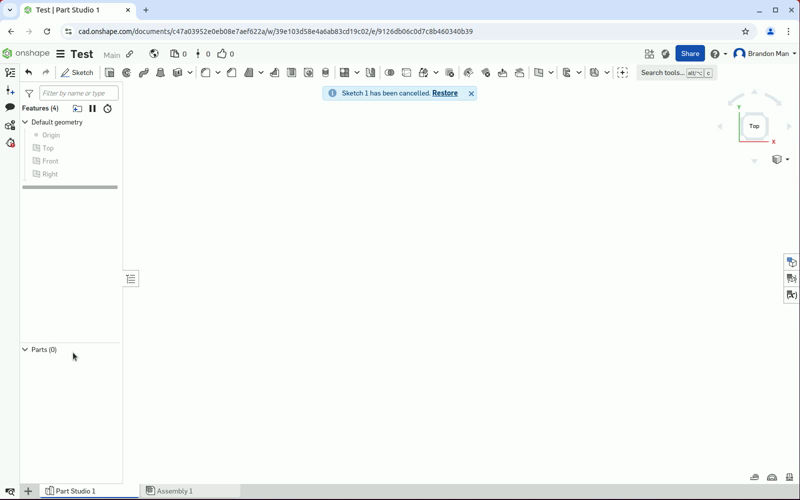
key(shift+p)
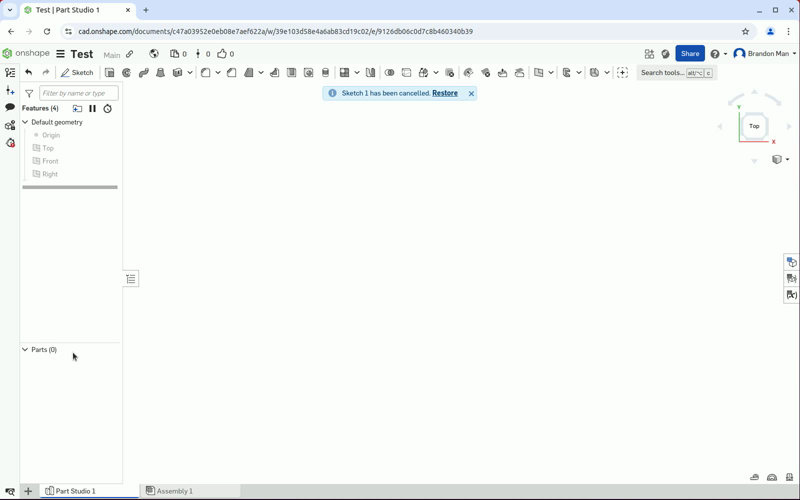
key(space)
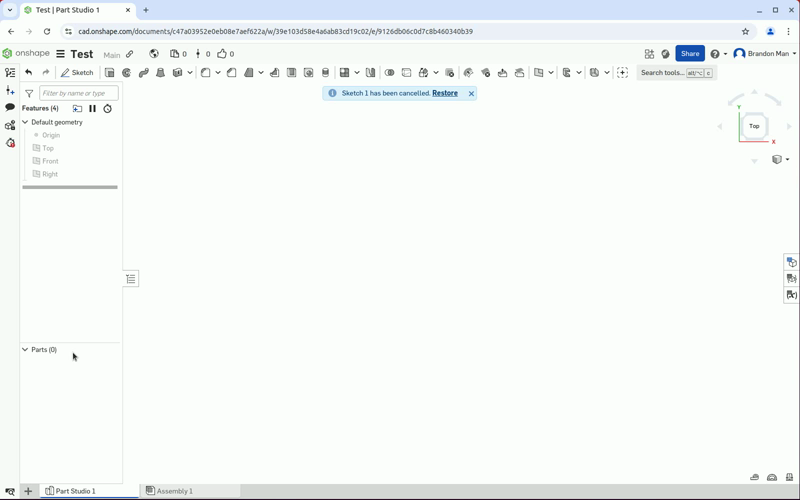
key_down(shift)
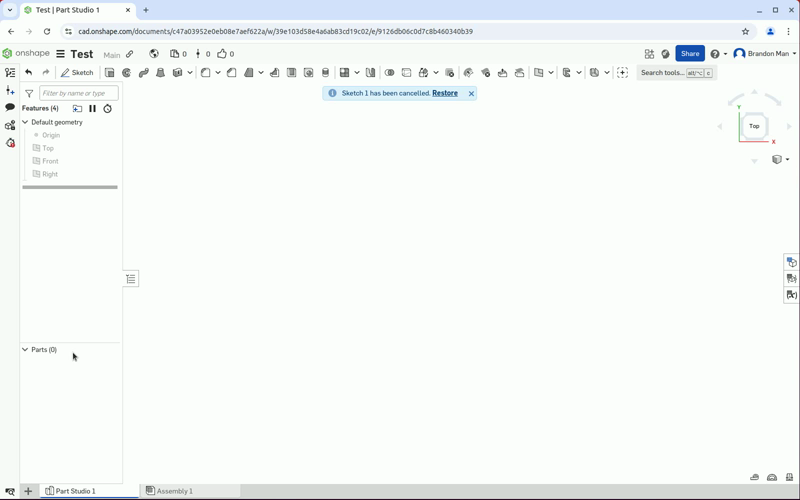
key(up)
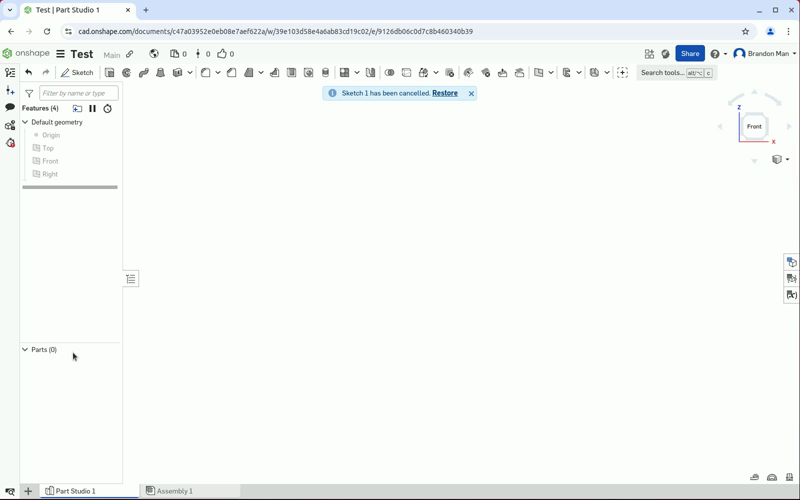
key_up(shift)
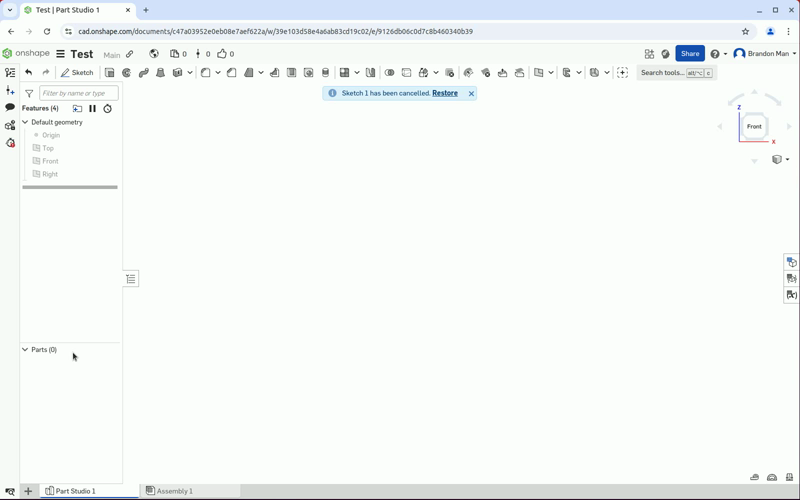
mouse_move(73, 352)
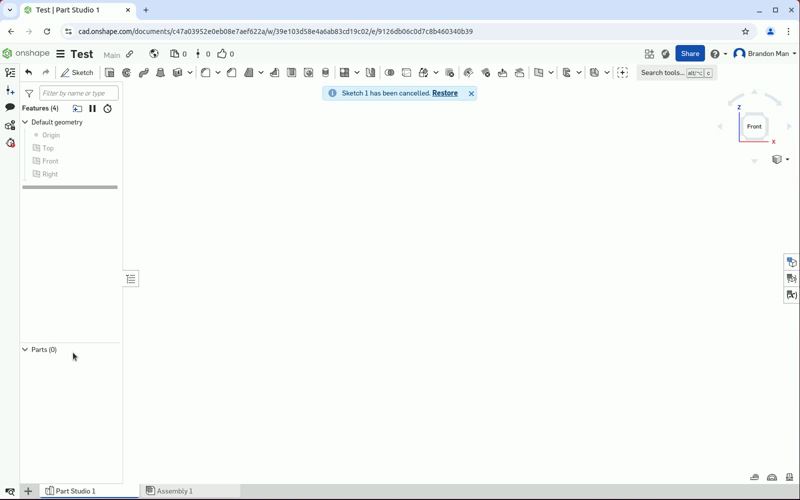
key(shift+y)
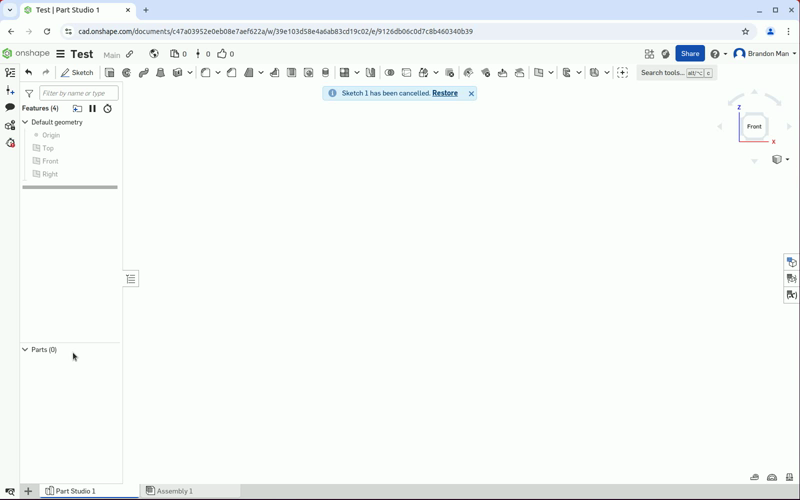
key(shift+s)
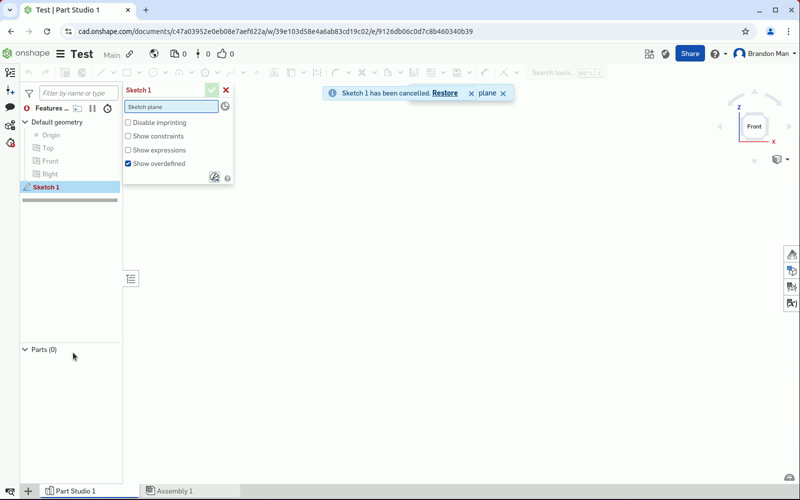
mouse_move(73, 163)
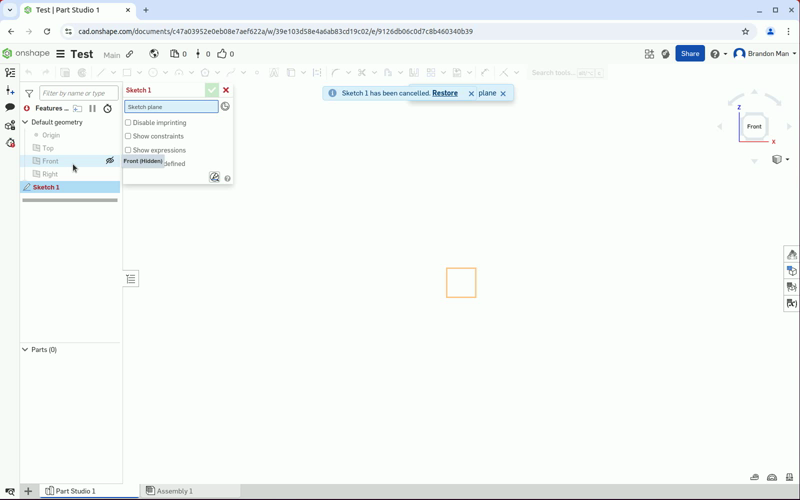
click(73, 163)
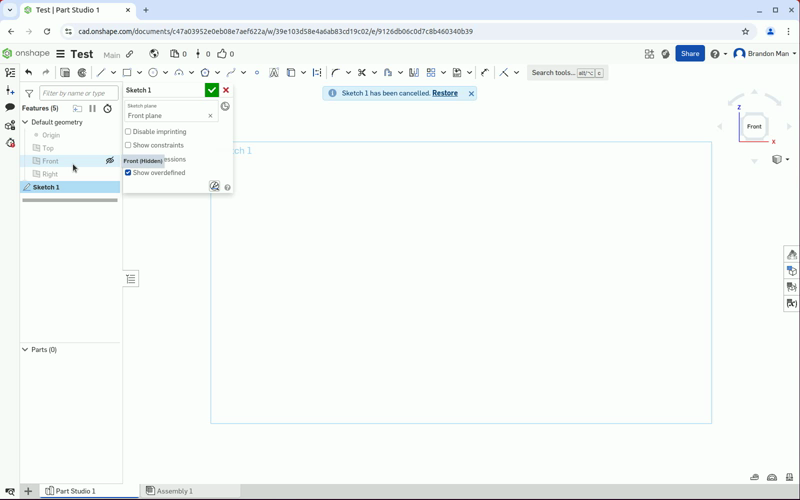
mouse_move(73, 352)
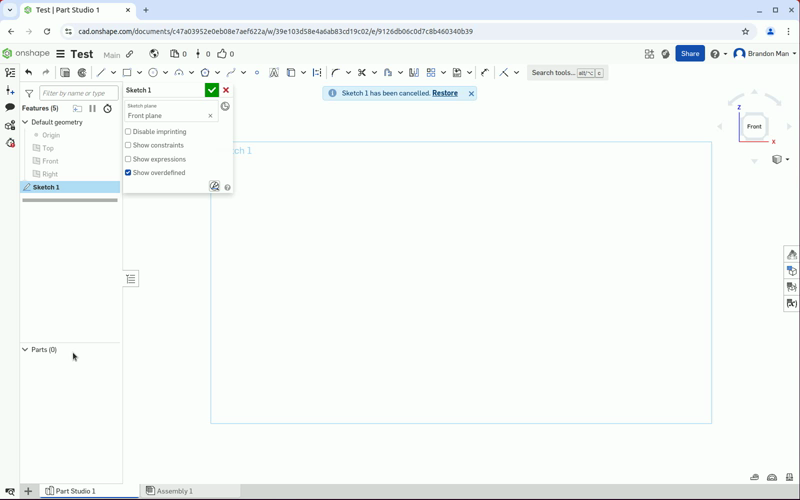
key(y)
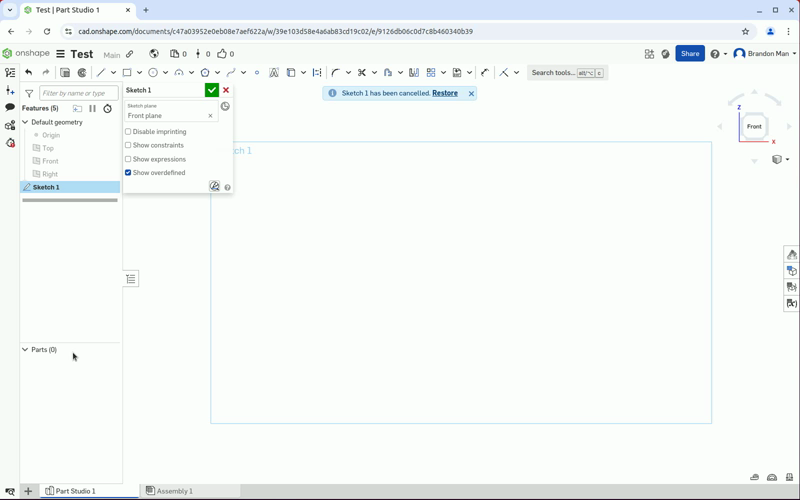
key(l)
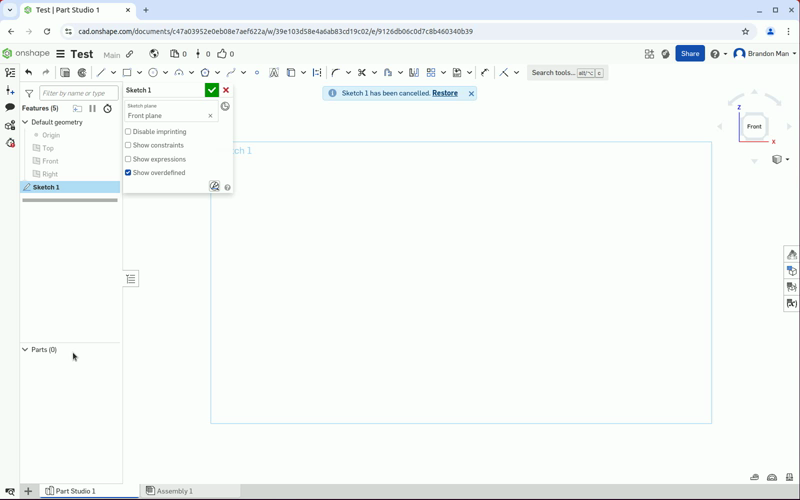
key_down(shift)
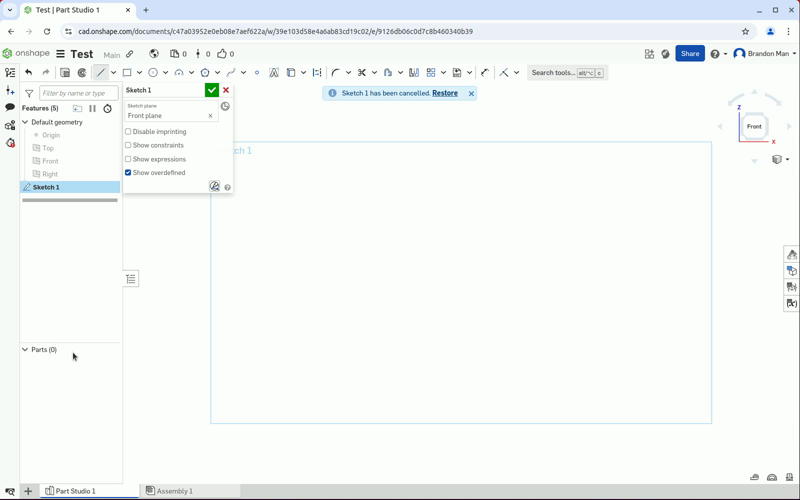
mouse_move(351, 395)
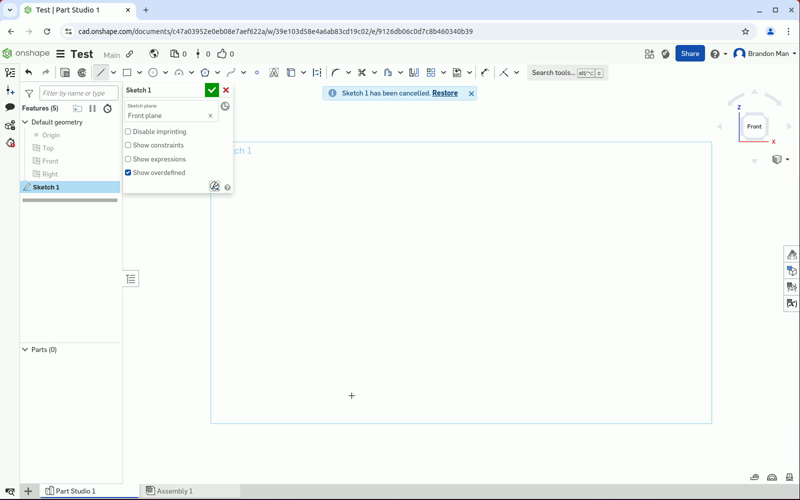
click(351, 395)
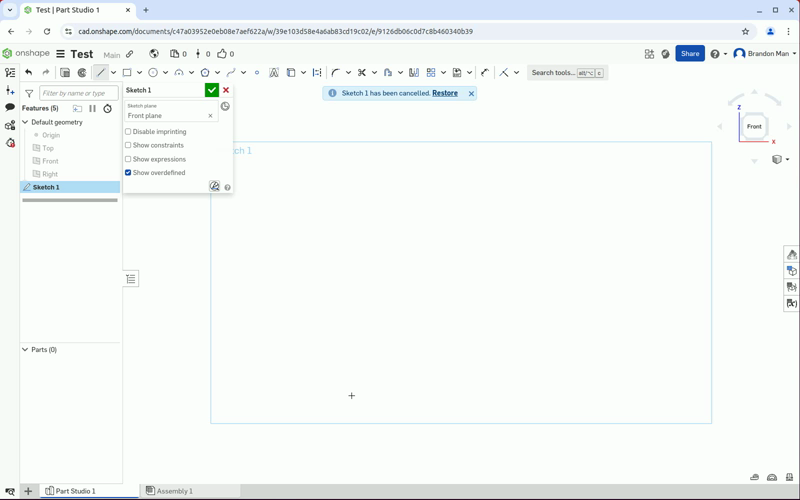
key_up(shift)
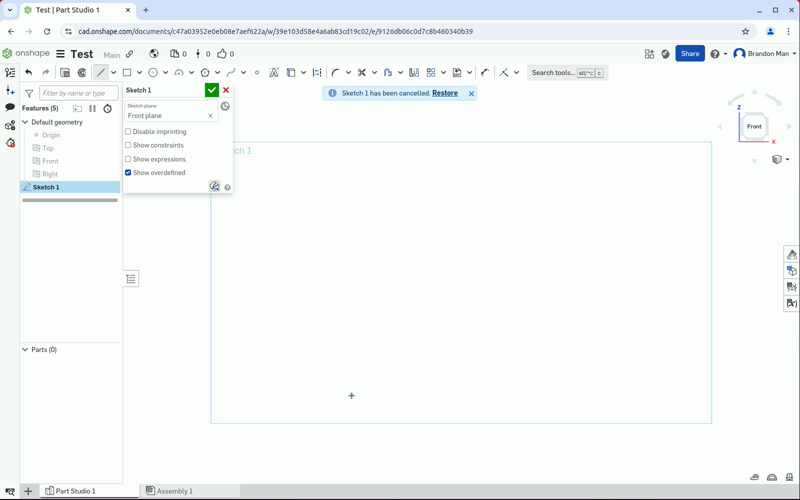
key_down(shift)
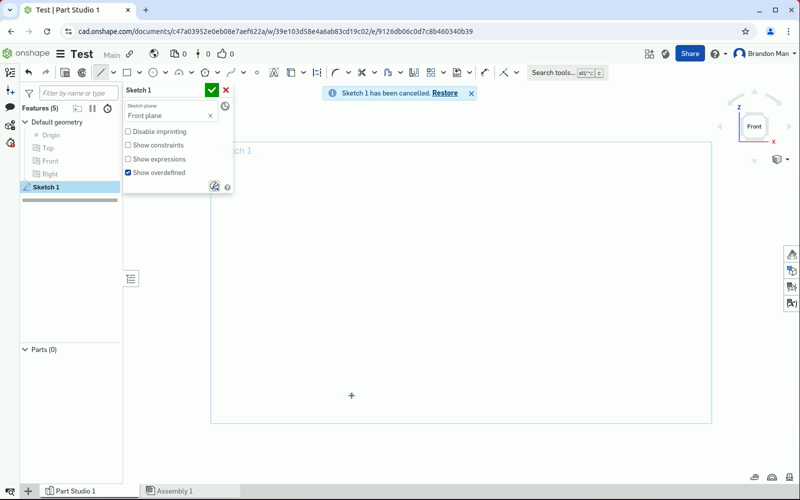
mouse_move(568, 395)
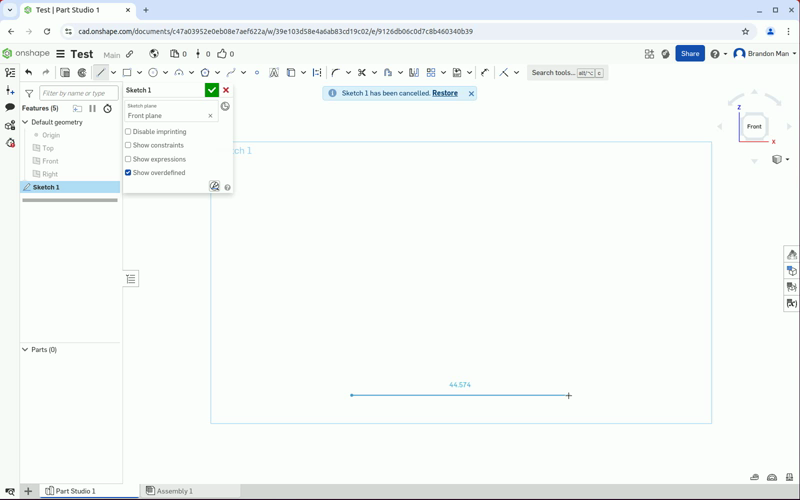
click(568, 395)
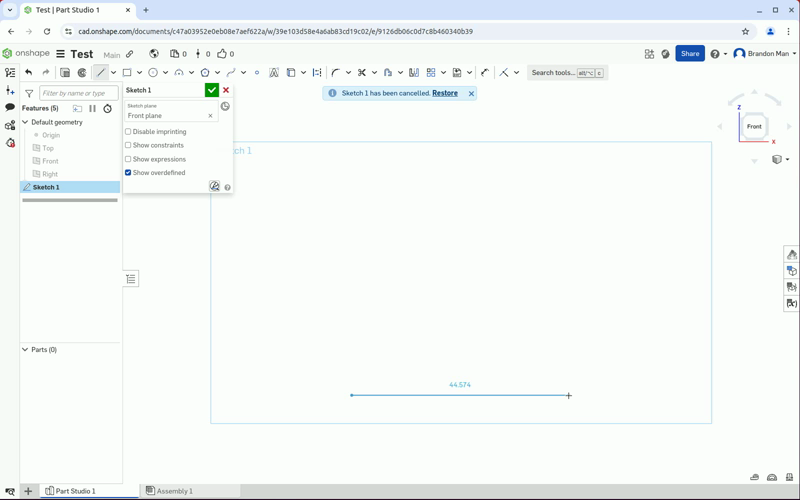
key_up(shift)
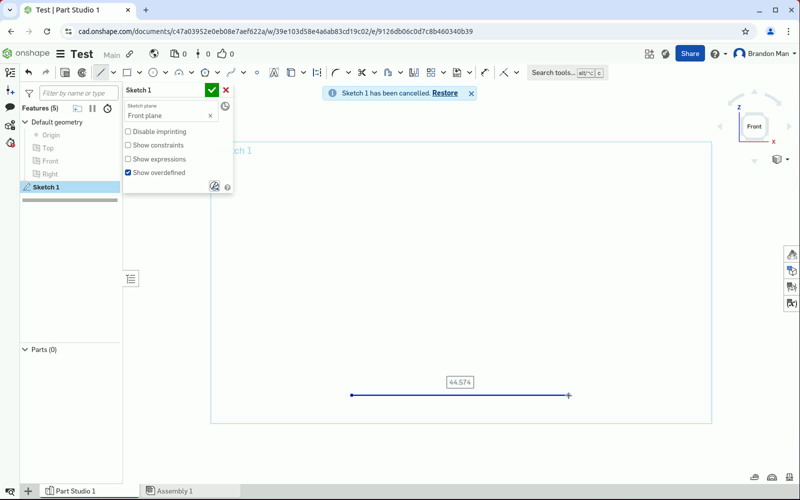
key_down(shift)
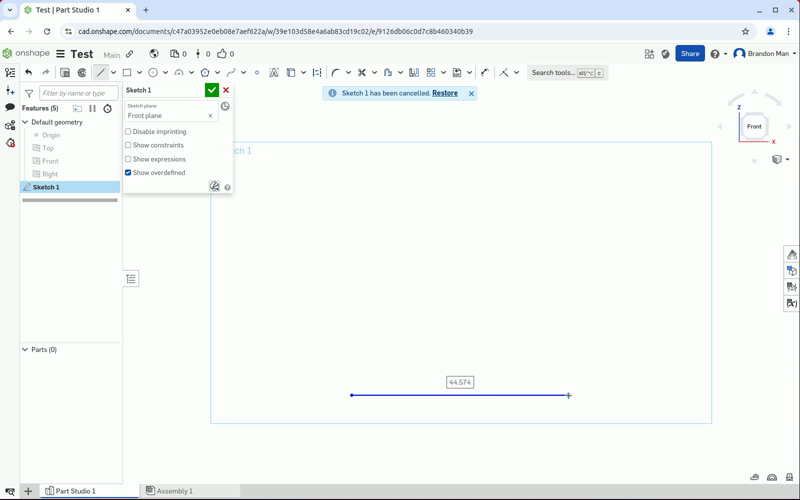
mouse_move(568, 178)
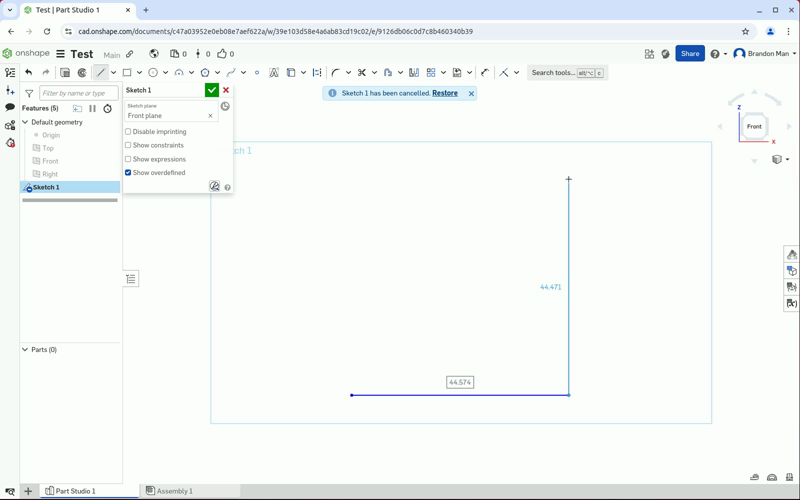
click(568, 178)
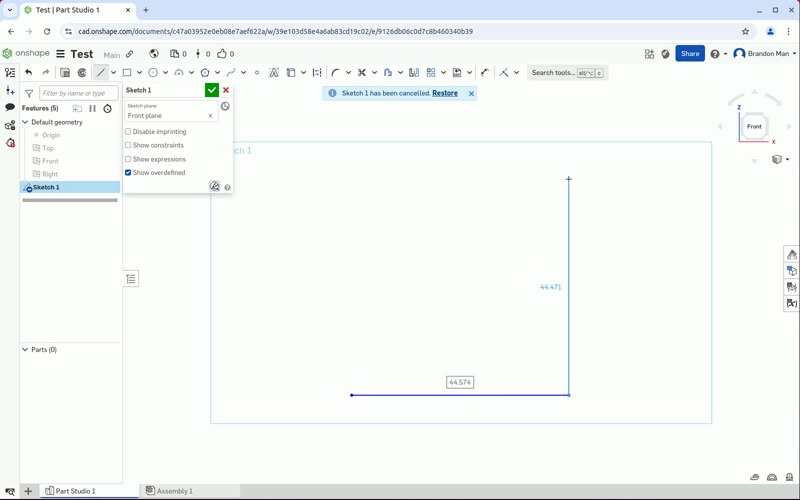
key_up(shift)
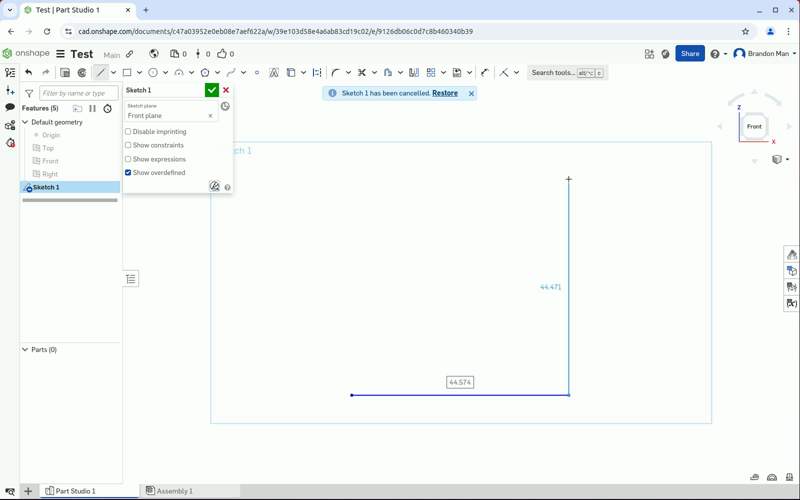
key_down(shift)
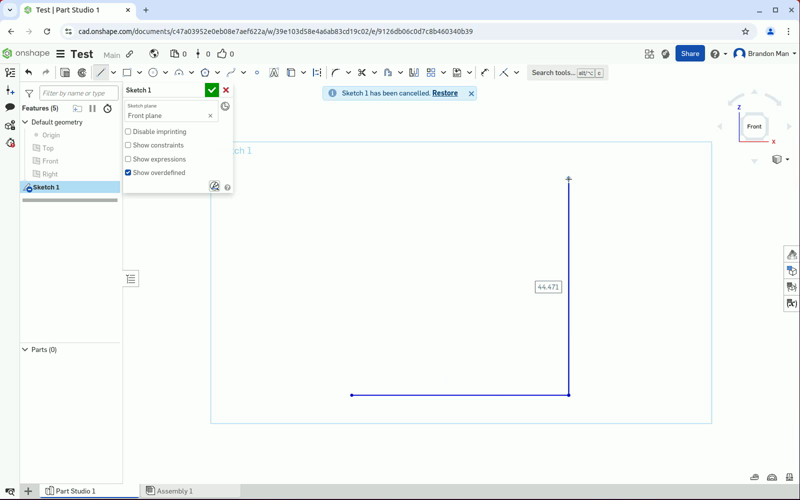
mouse_move(351, 178)
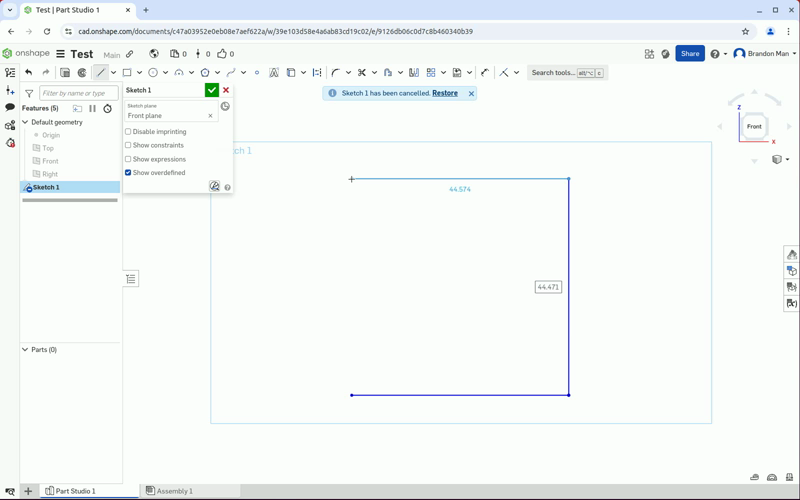
click(351, 178)
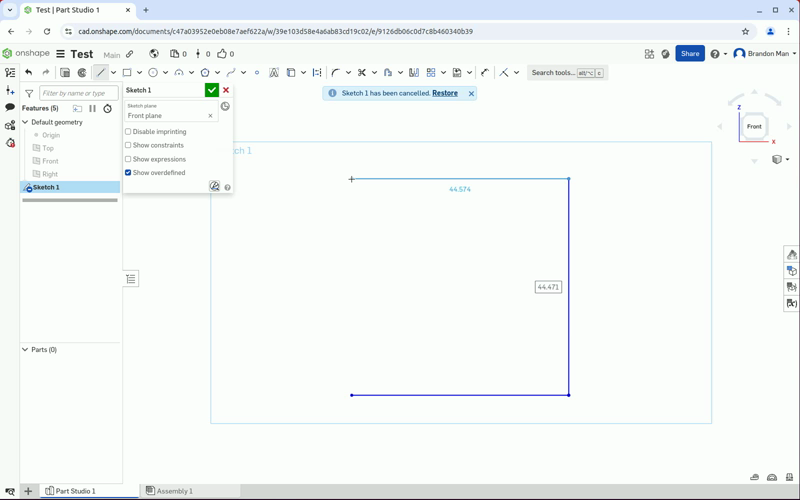
key_up(shift)
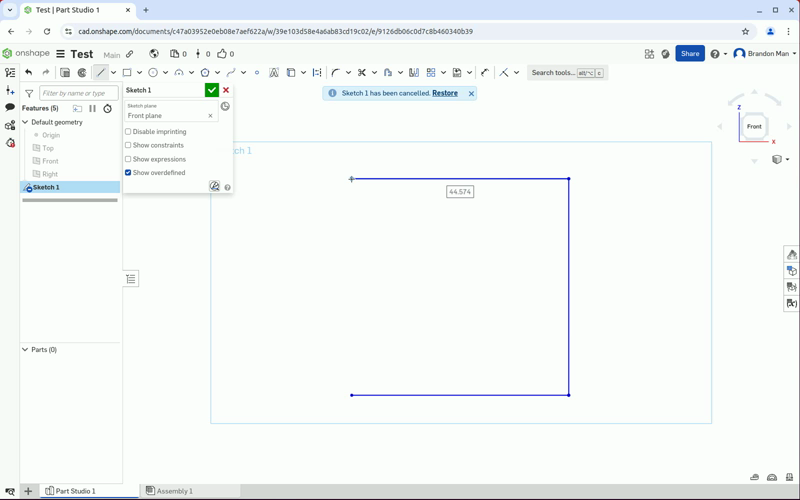
key_down(shift)
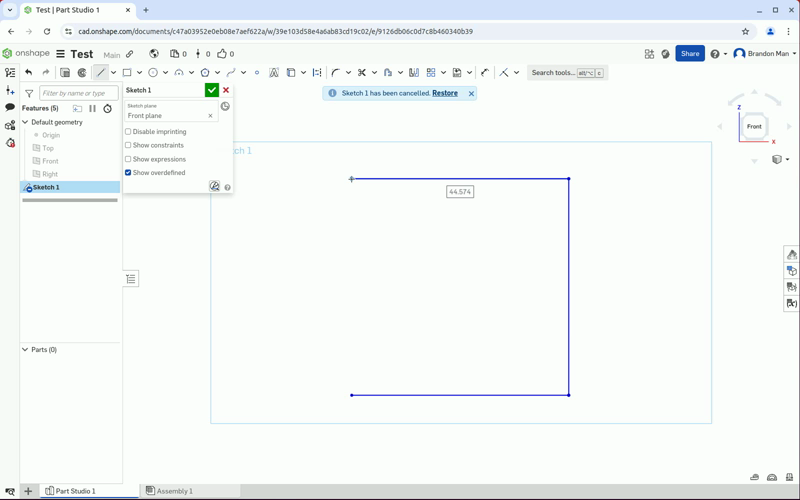
mouse_move(351, 395)
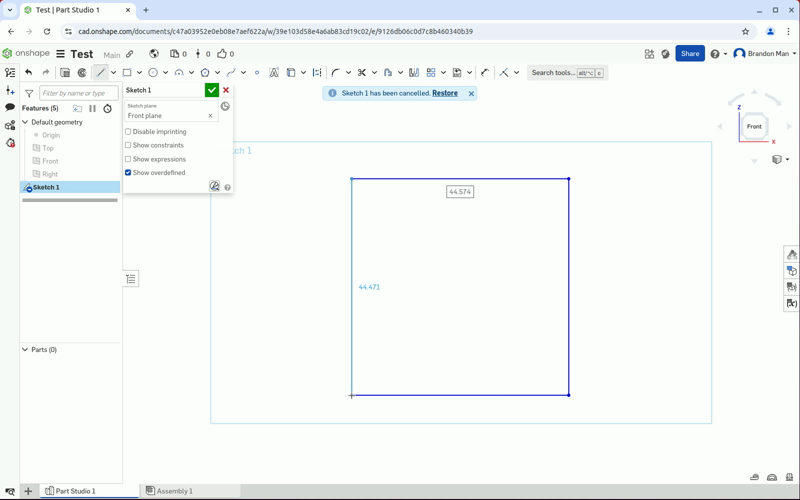
key_up(shift)
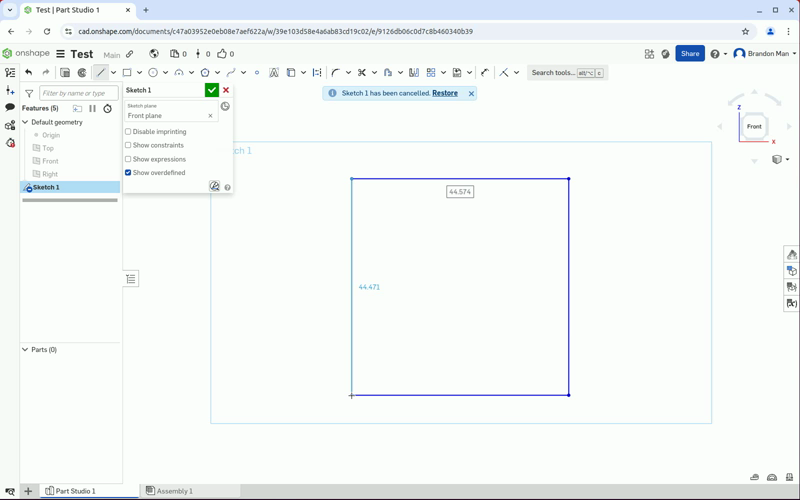
click(351, 395)
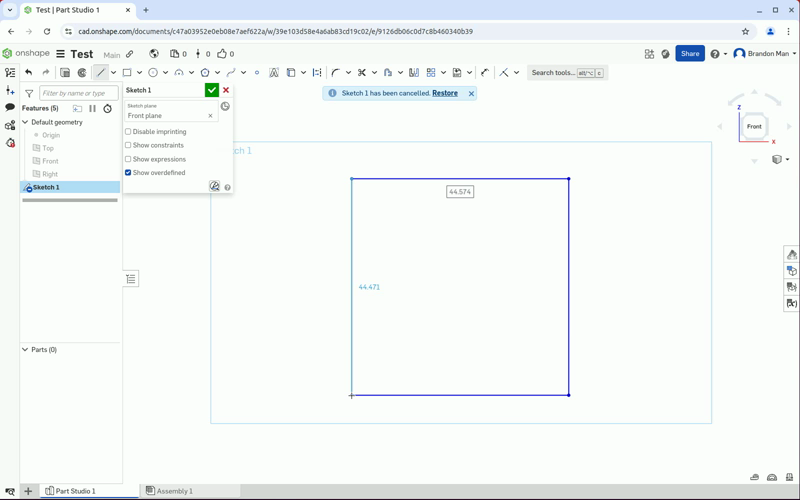
key(esc)
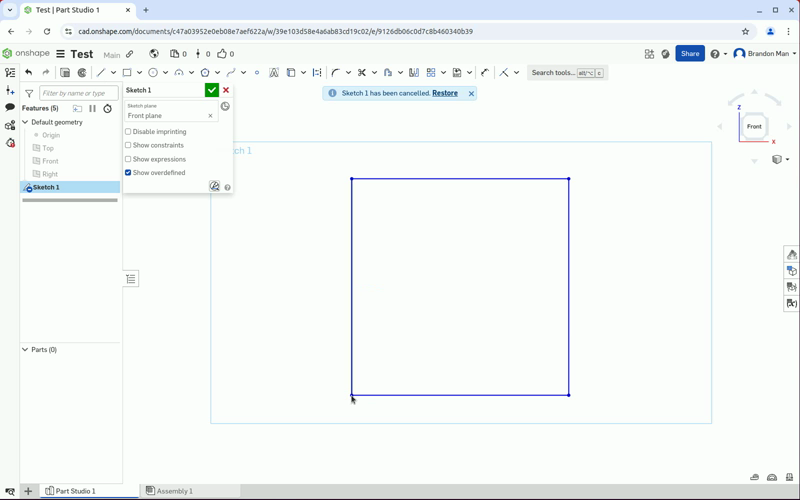
mouse_move(387, 345)
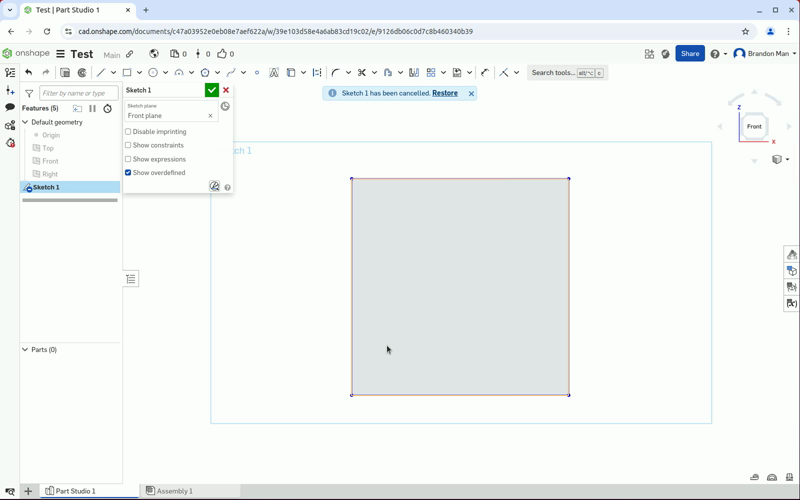
click(387, 345)
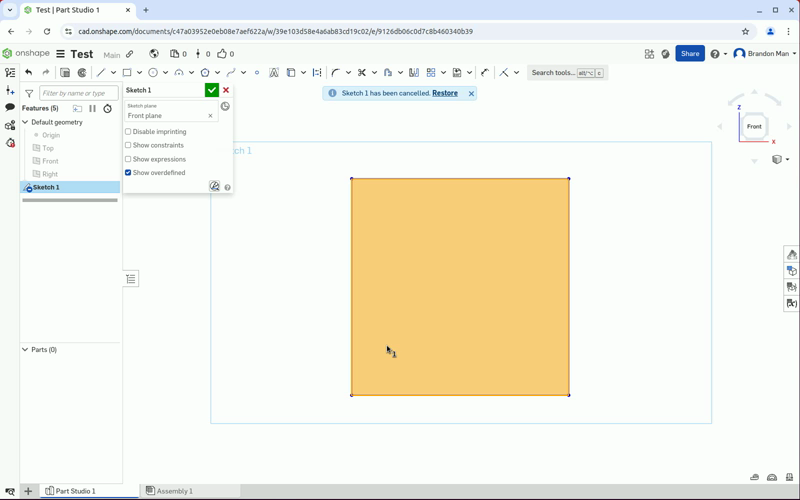
mouse_move(73, 352)
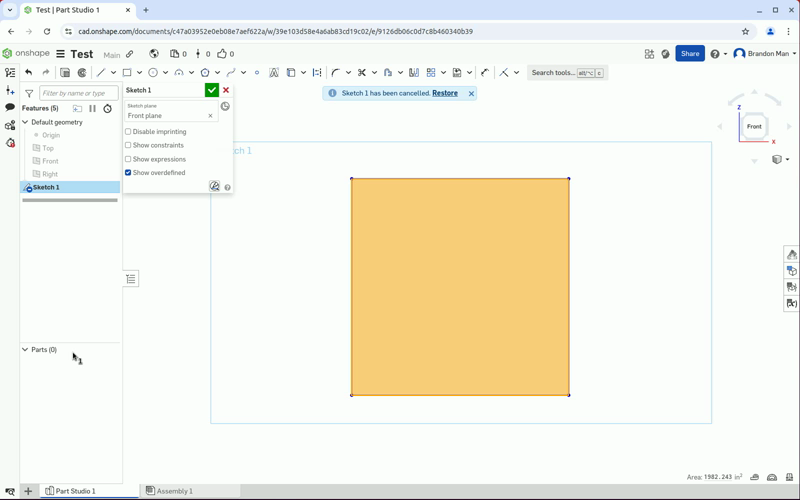
key(shift+y)
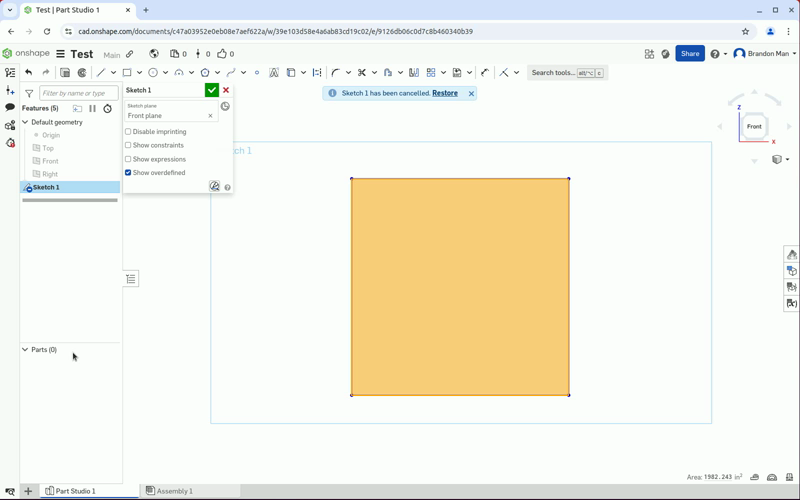
key(shift+e)
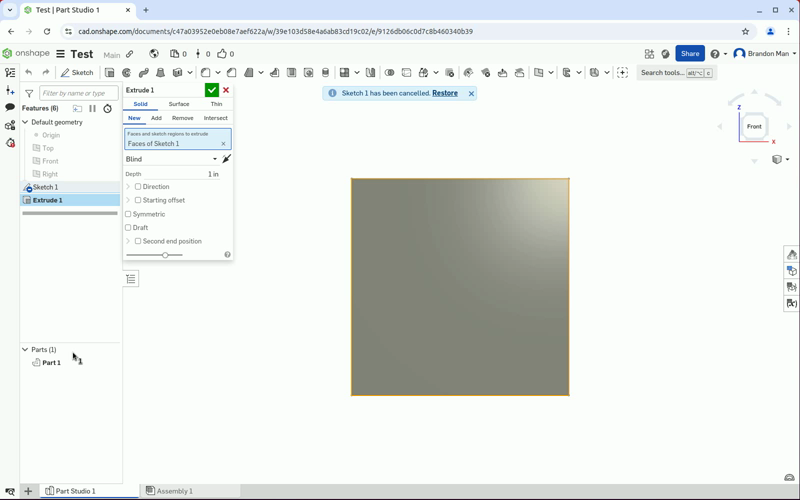
mouse_move(143, 106)
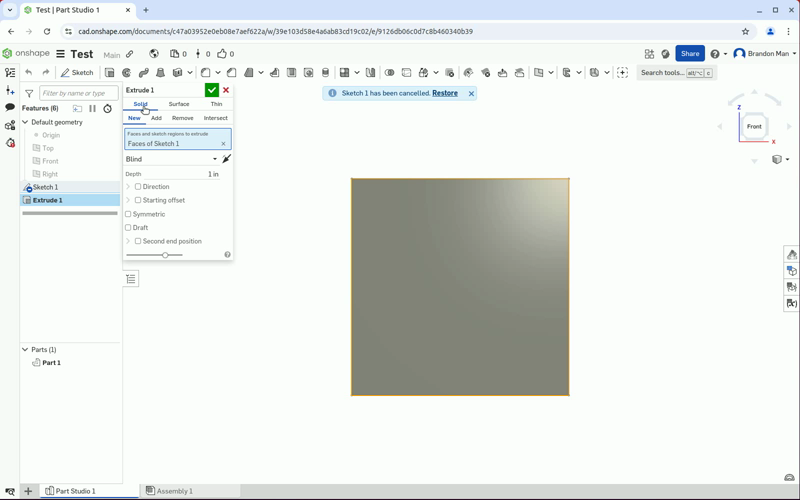
click(143, 106)
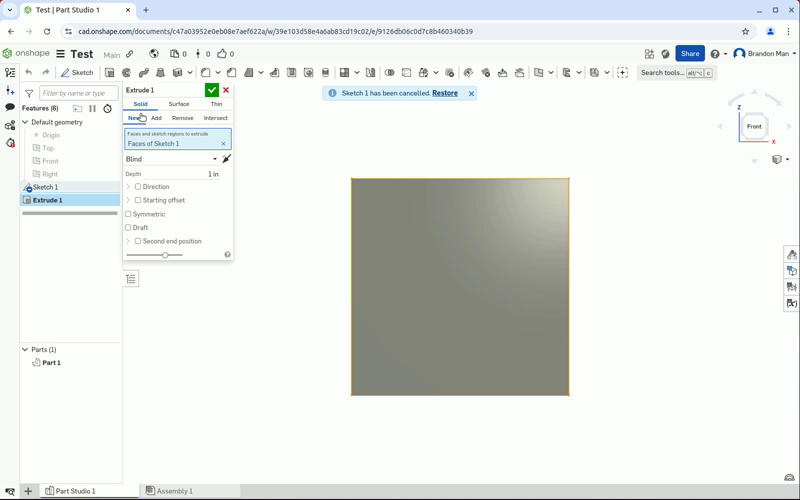
mouse_move(137, 120)
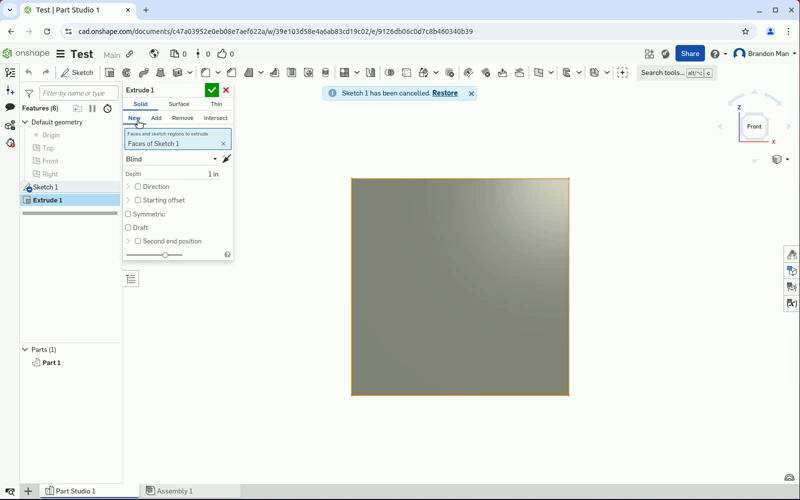
click(137, 120)
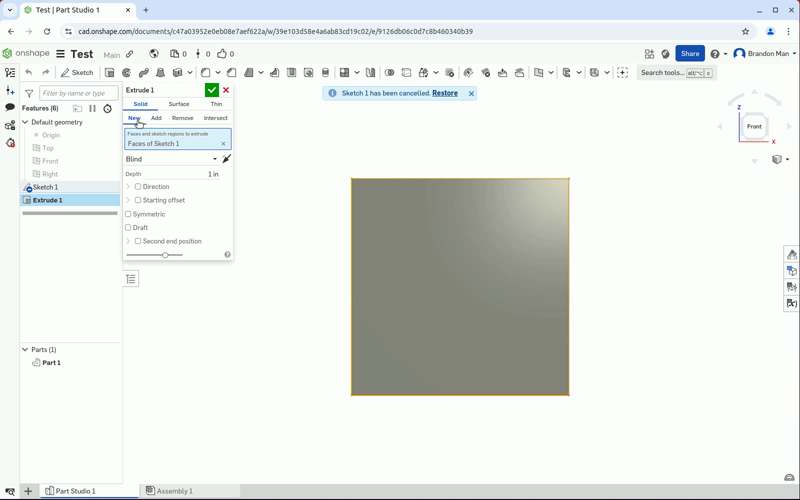
key(tab, 4)
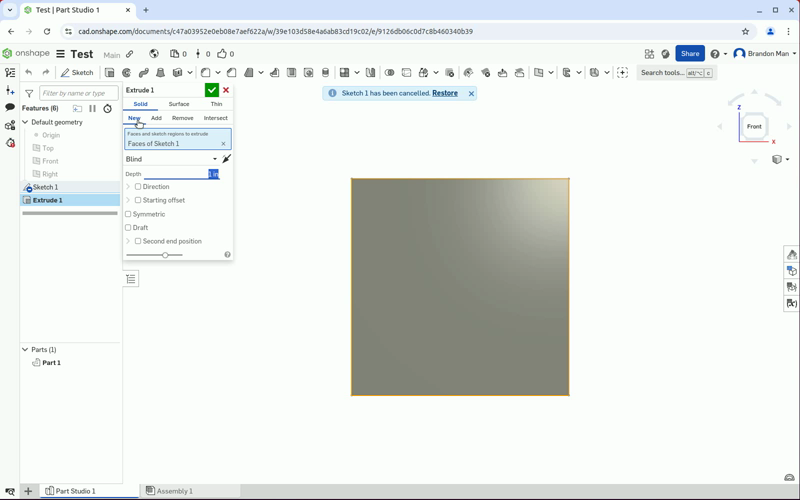
text(1.204)
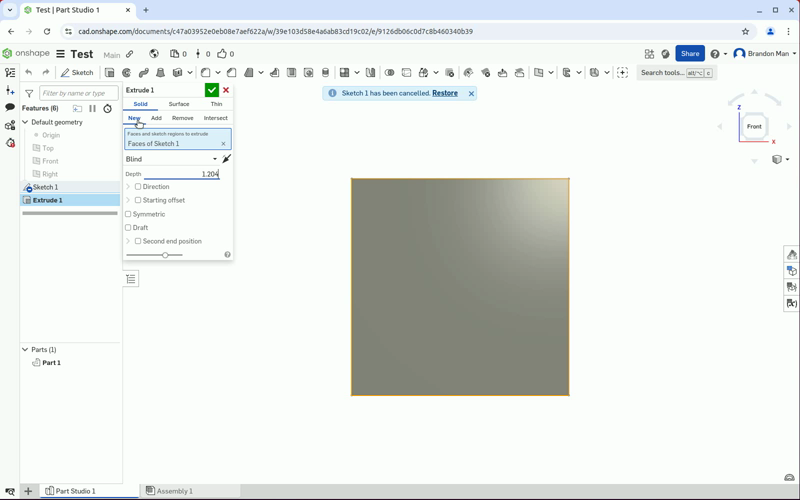
key(enter)
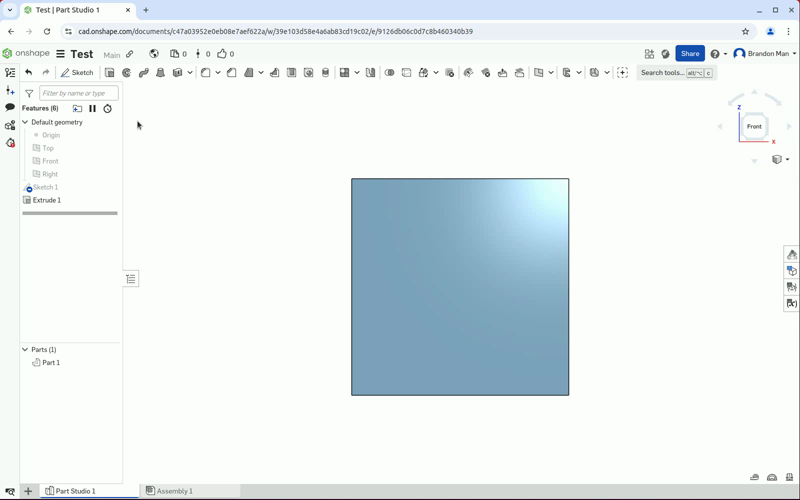
key(shift+h)
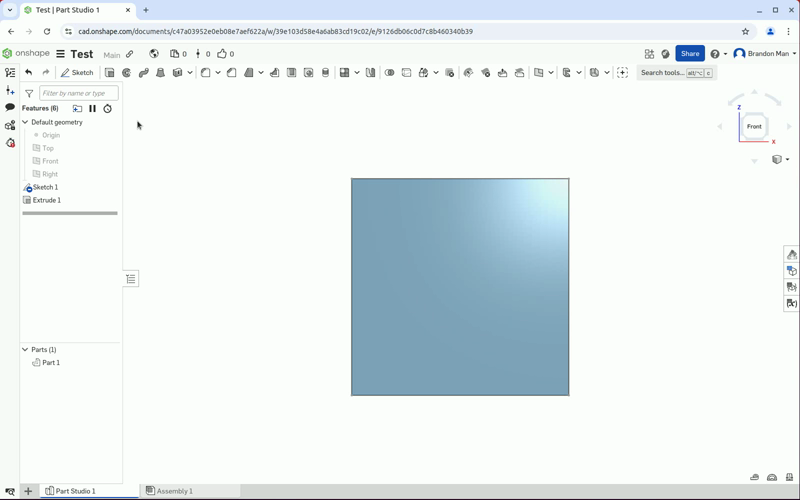
key(shift+h)
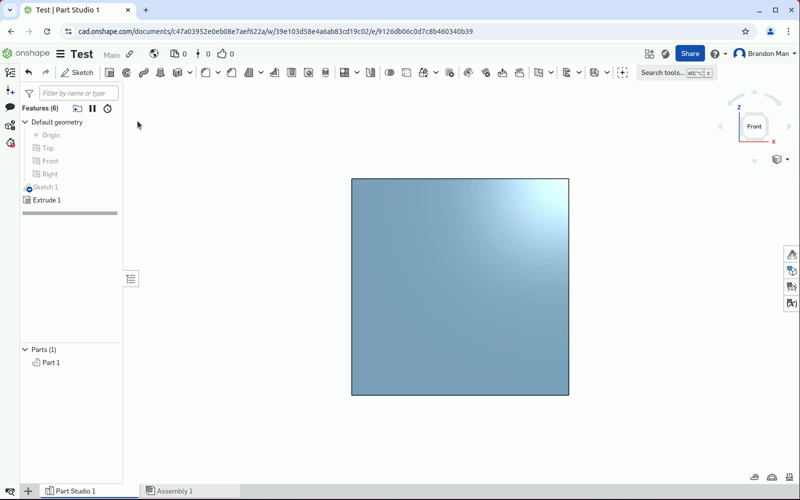
mouse_move(73, 189)
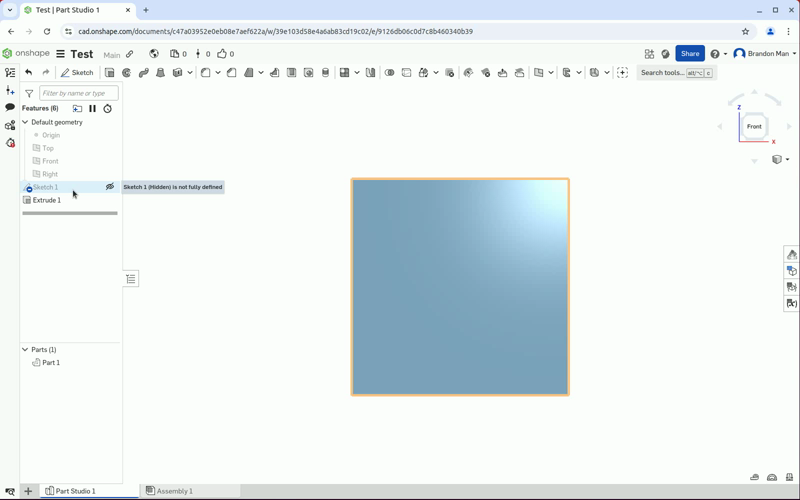
click(73, 189)
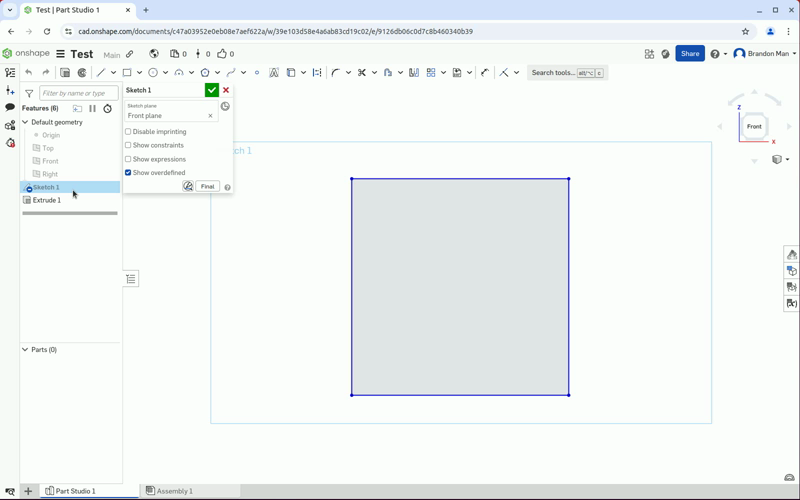
mouse_move(229, 92)
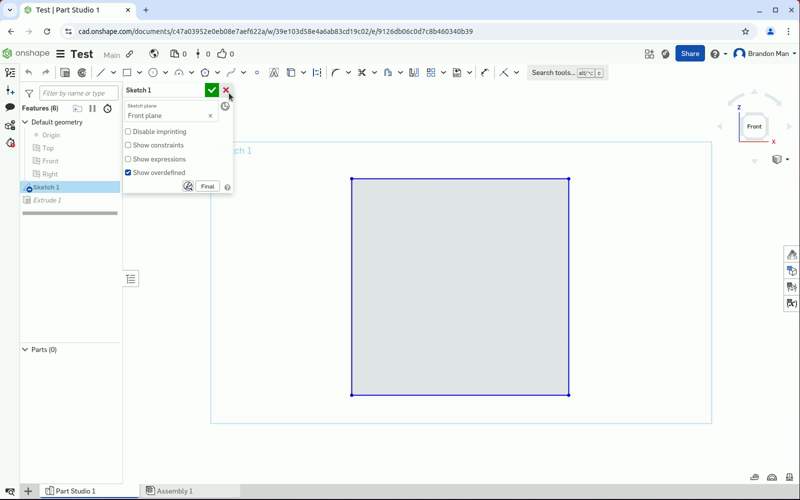
click(229, 92)
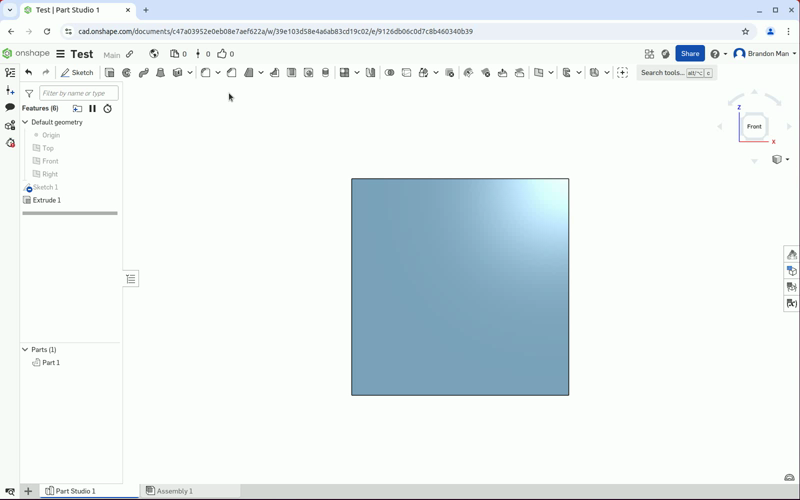
mouse_move(73, 352)
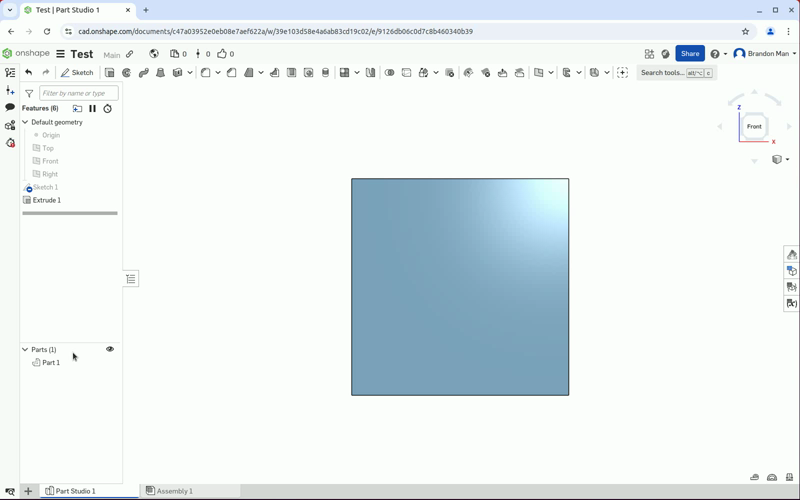
key(y)
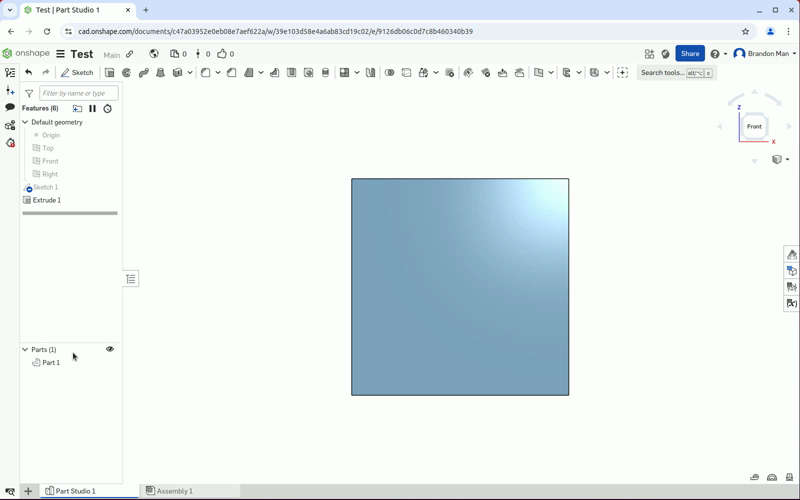
key(shift+p)
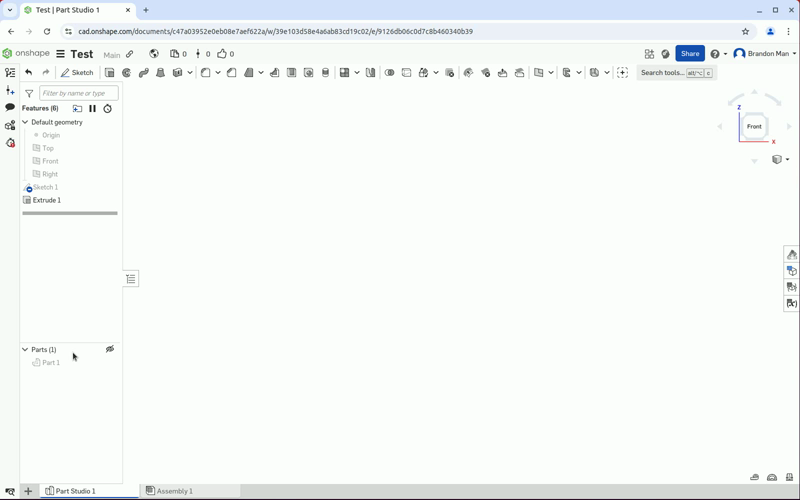
key(space)
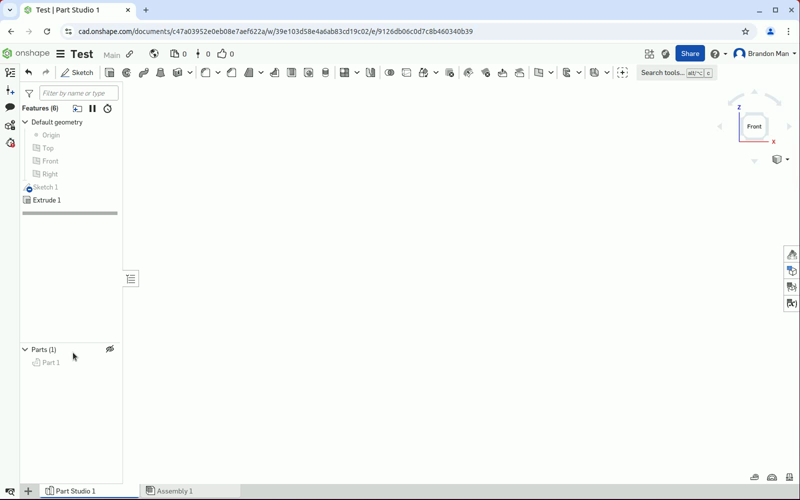
key_down(shift)
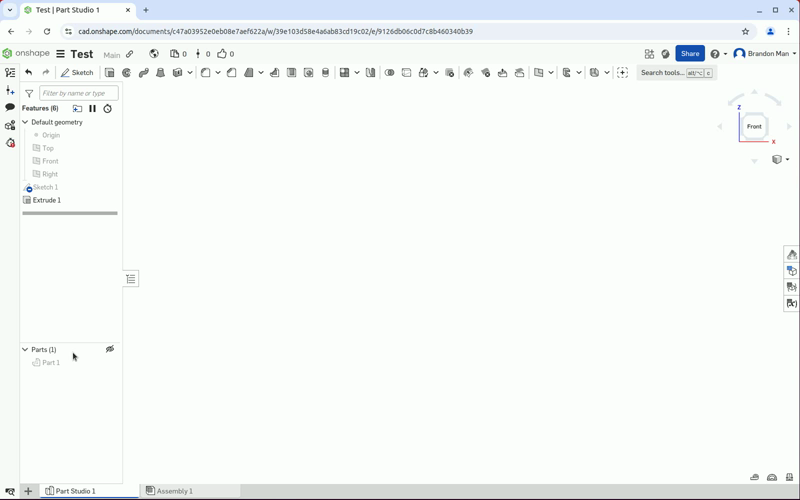
key(left)
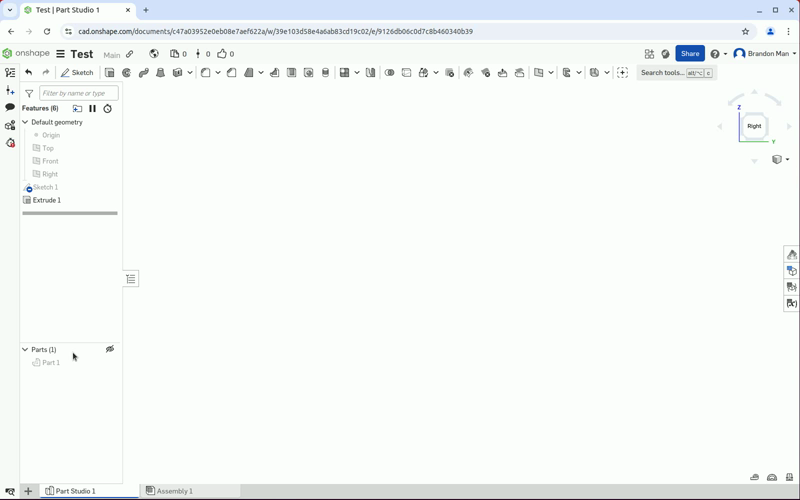
key_up(shift)
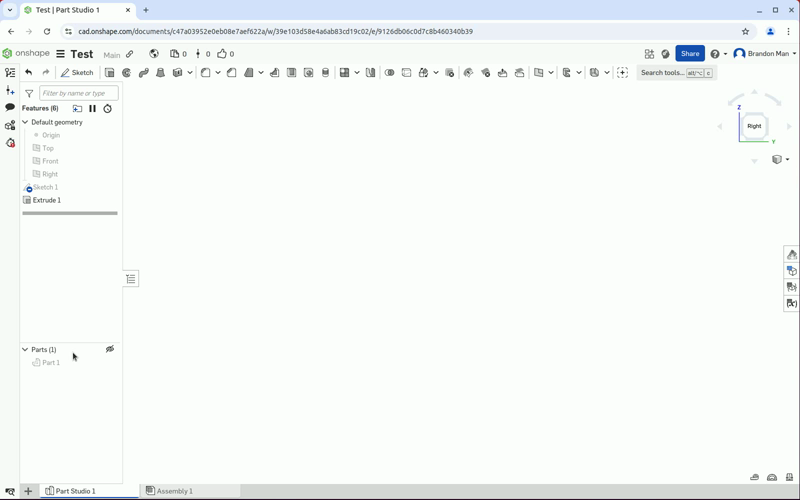
mouse_move(73, 352)
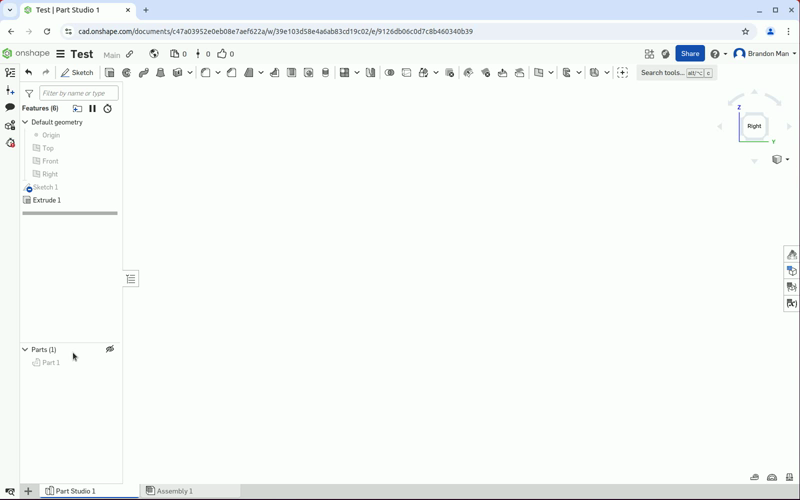
key(shift+y)
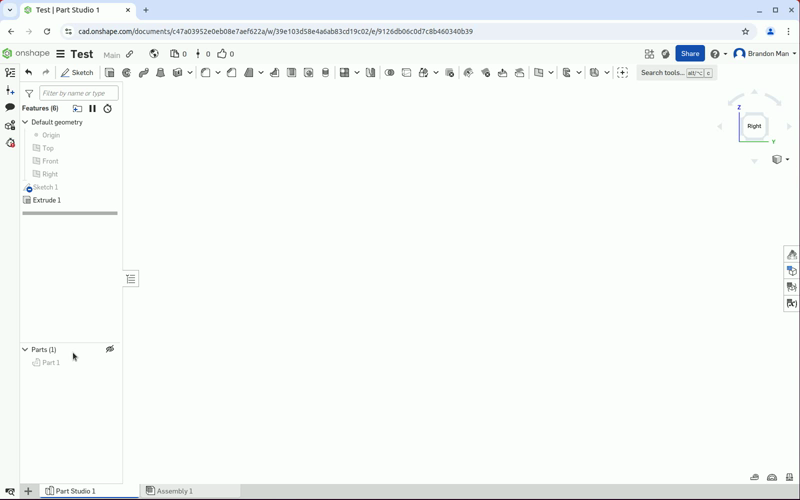
key(shift+s)
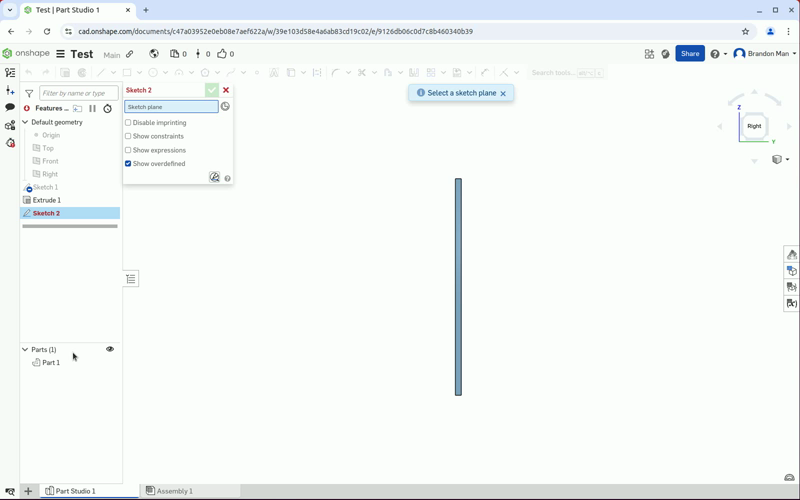
mouse_move(73, 176)
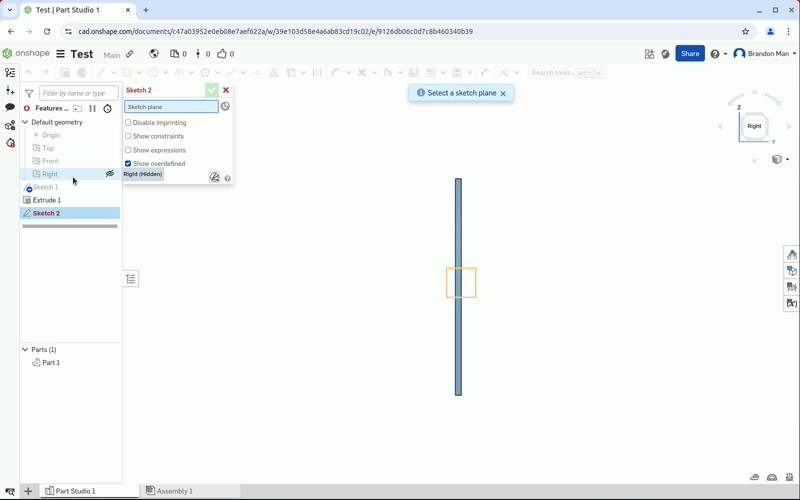
click(73, 176)
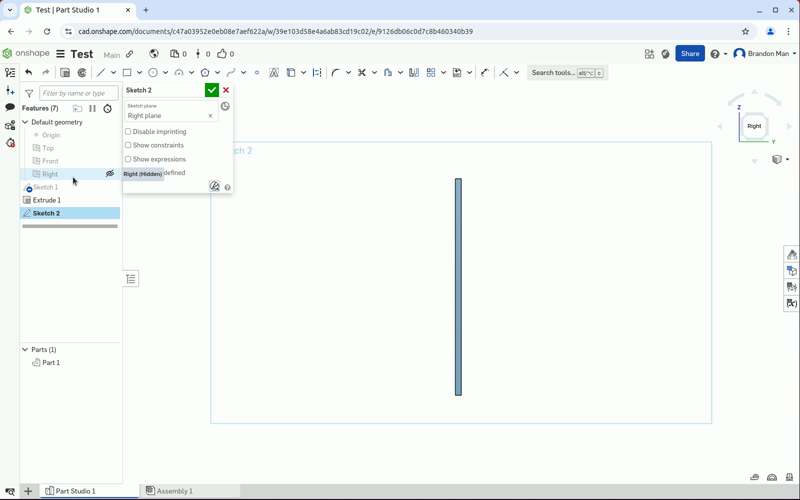
mouse_move(73, 352)
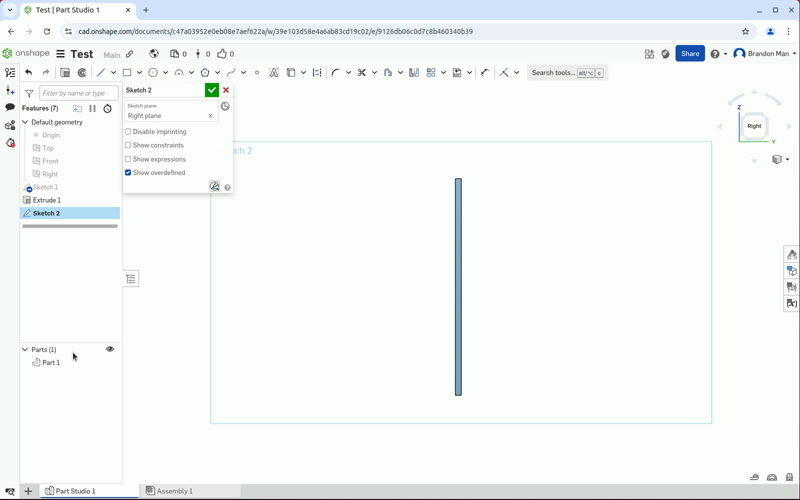
key(y)
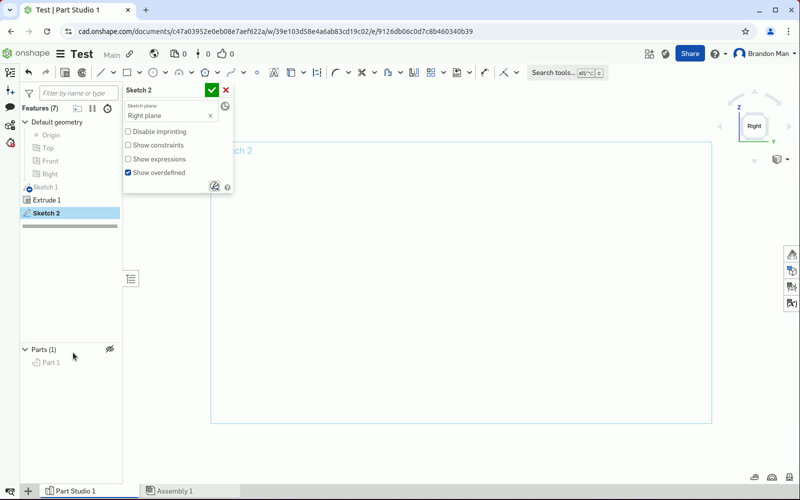
key(l)
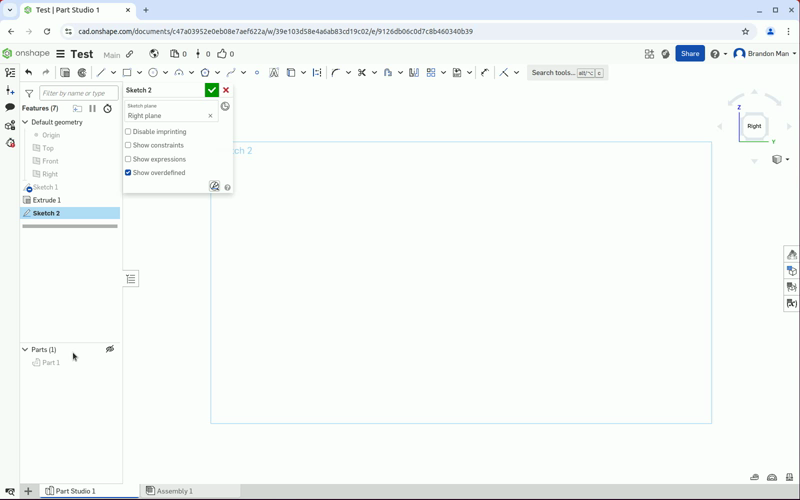
key_down(shift)
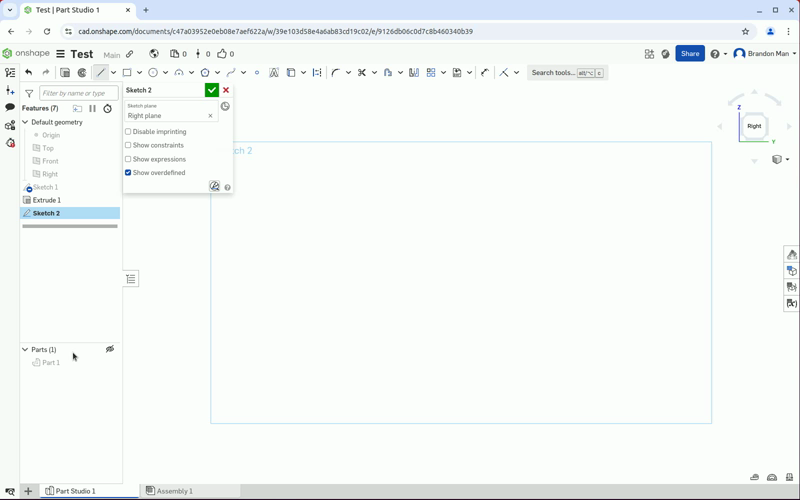
mouse_move(460, 189)
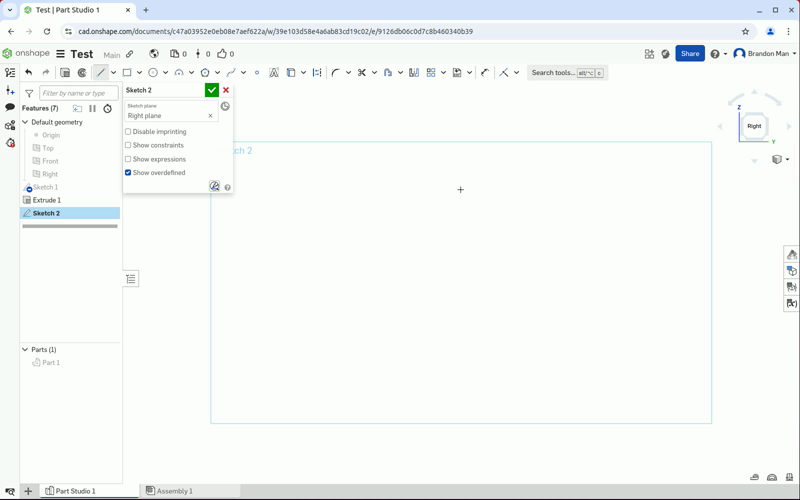
click(460, 189)
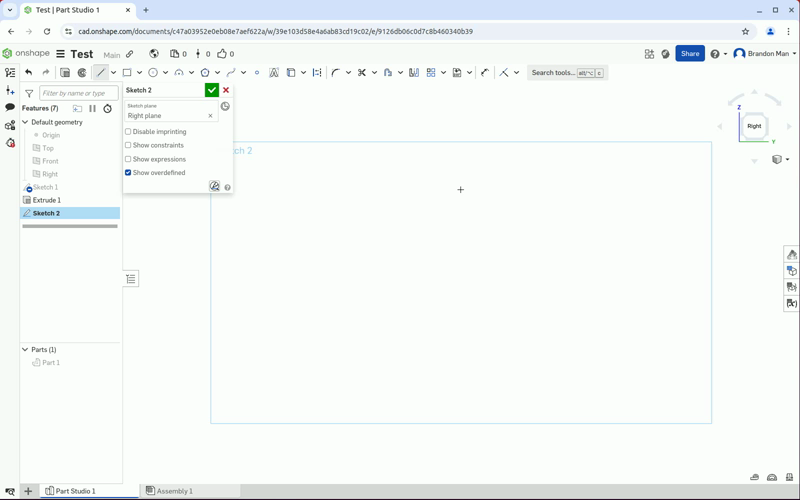
key_up(shift)
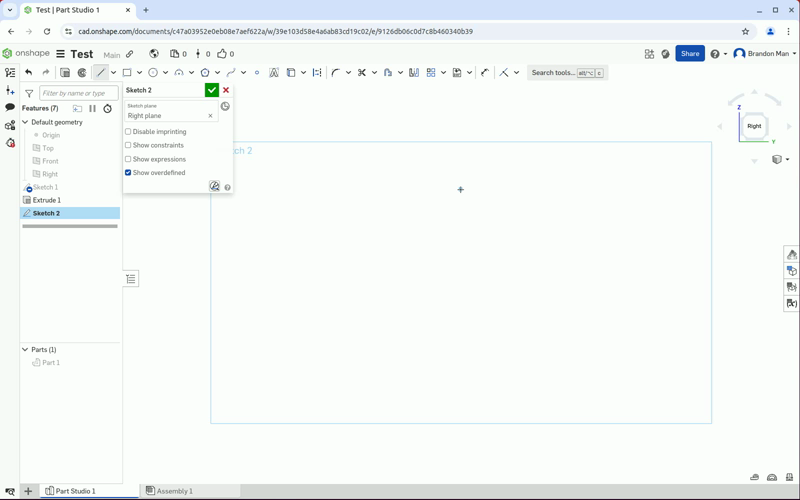
key_down(shift)
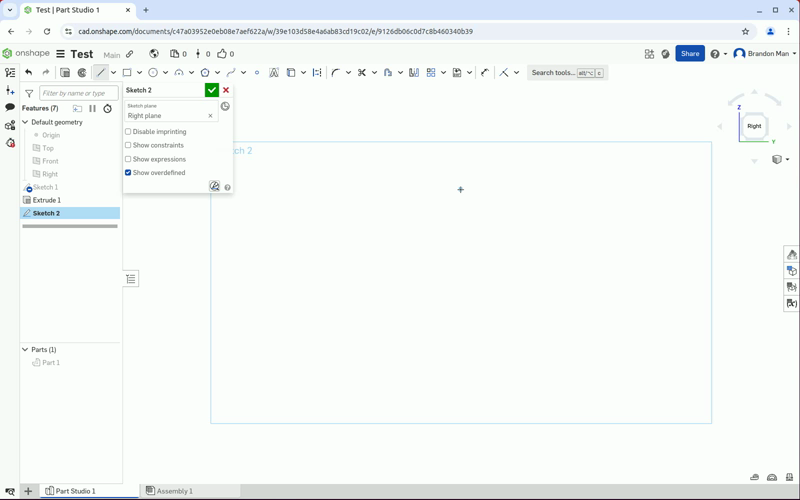
mouse_move(490, 189)
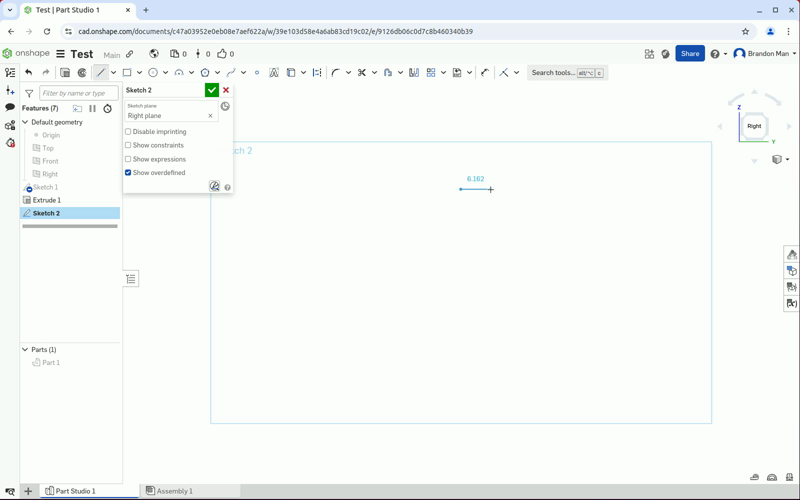
mouse_move(473, 189)
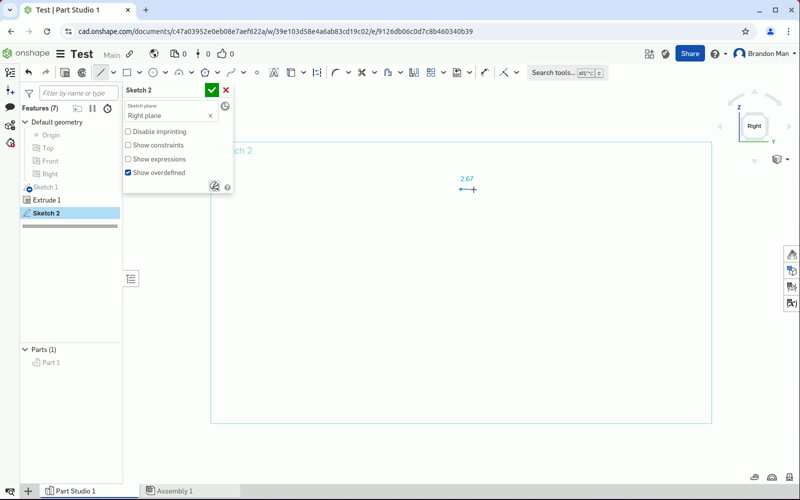
click(473, 189)
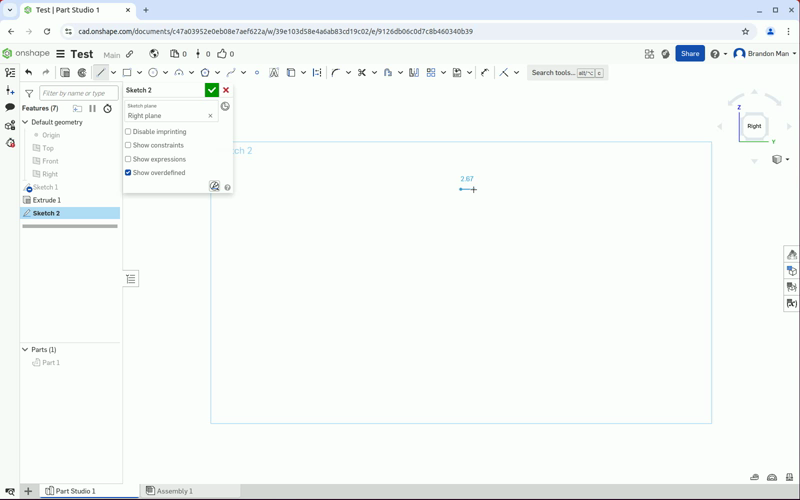
key_up(shift)
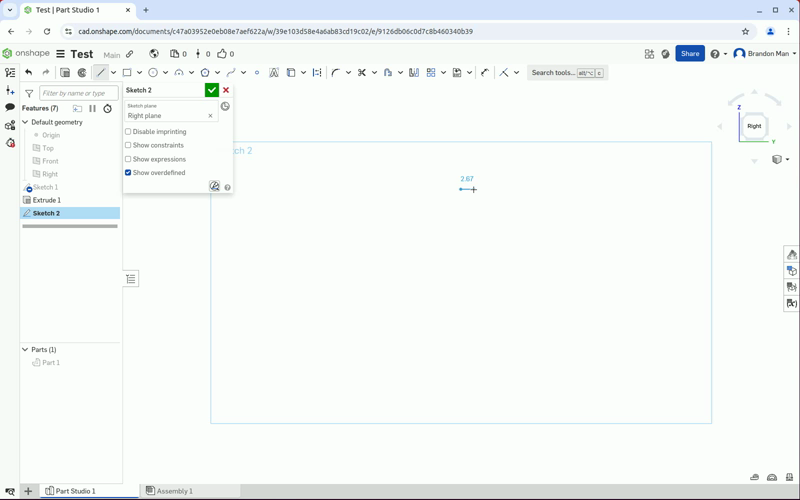
key_down(shift)
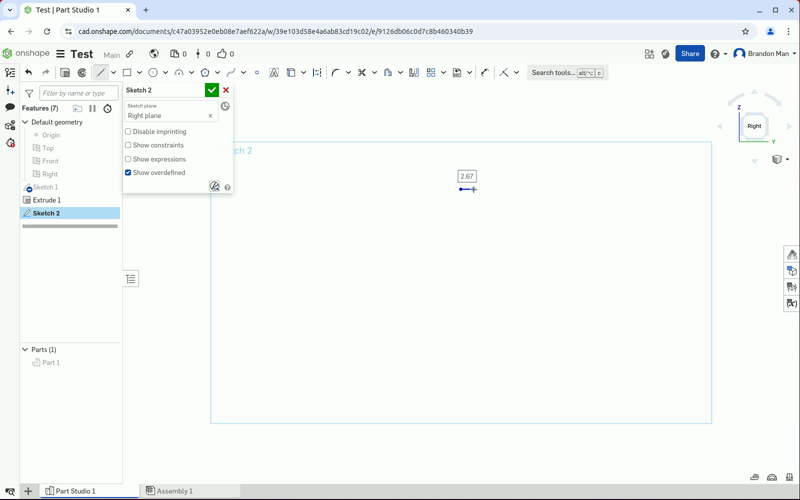
mouse_move(503, 189)
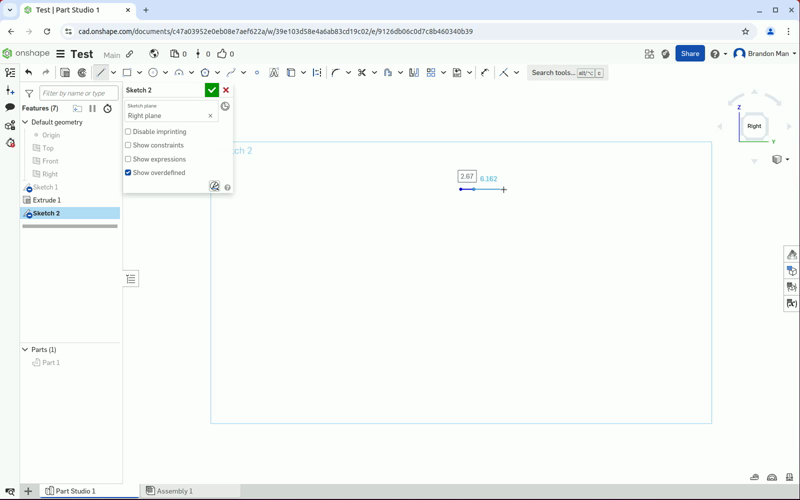
mouse_move(473, 176)
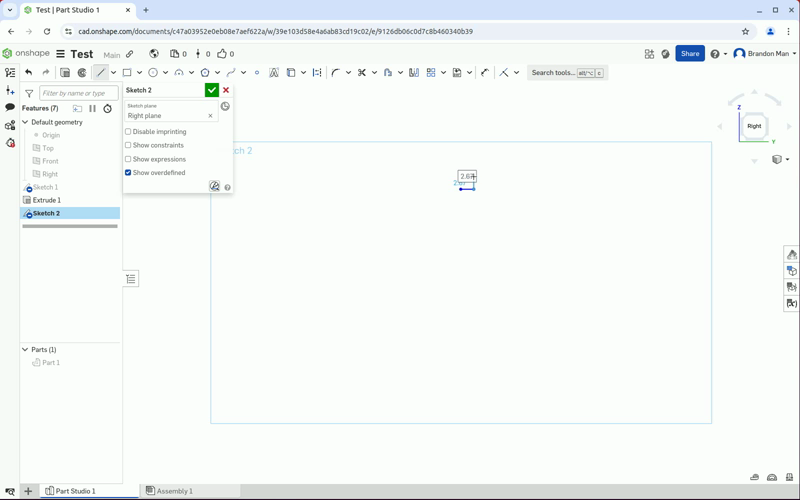
click(473, 176)
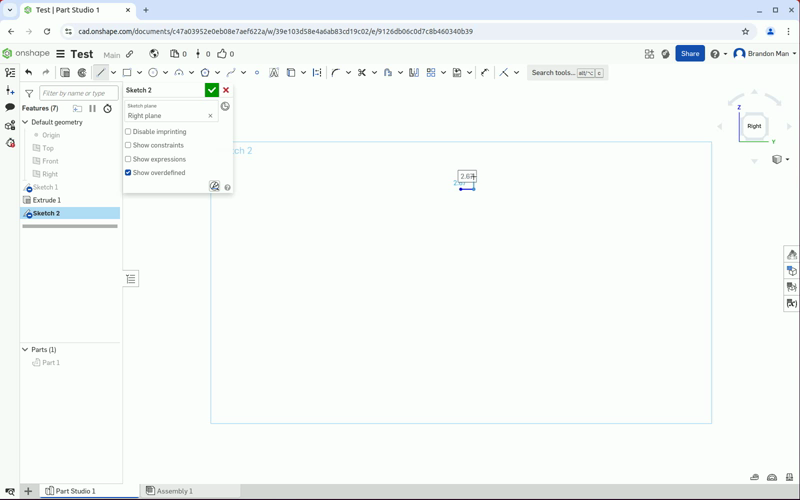
key_up(shift)
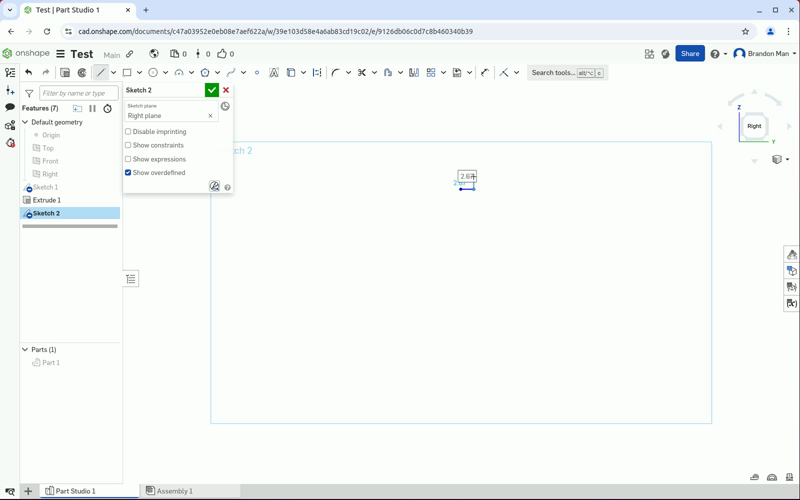
key_down(shift)
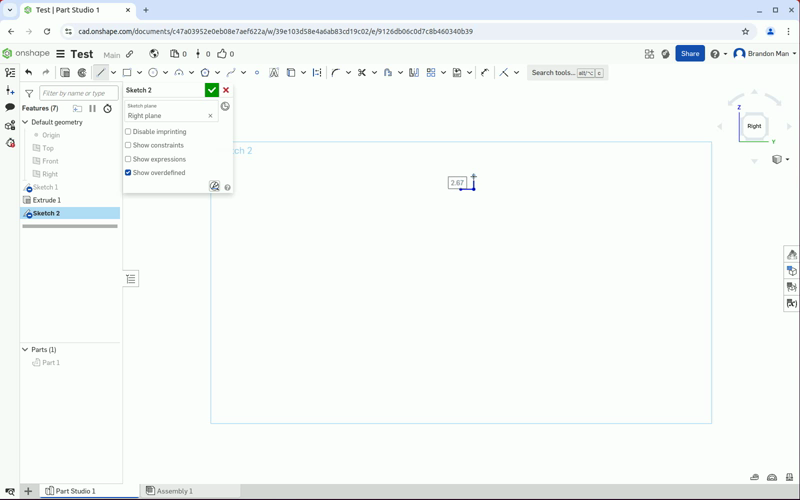
mouse_move(503, 176)
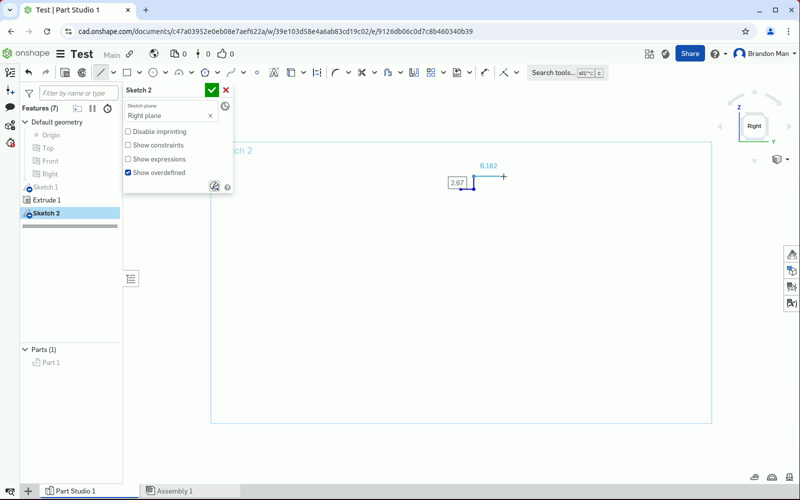
mouse_move(460, 176)
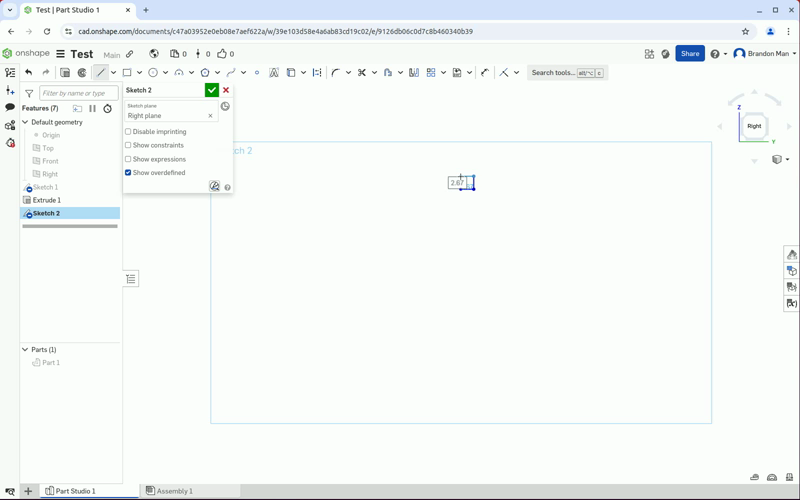
click(460, 176)
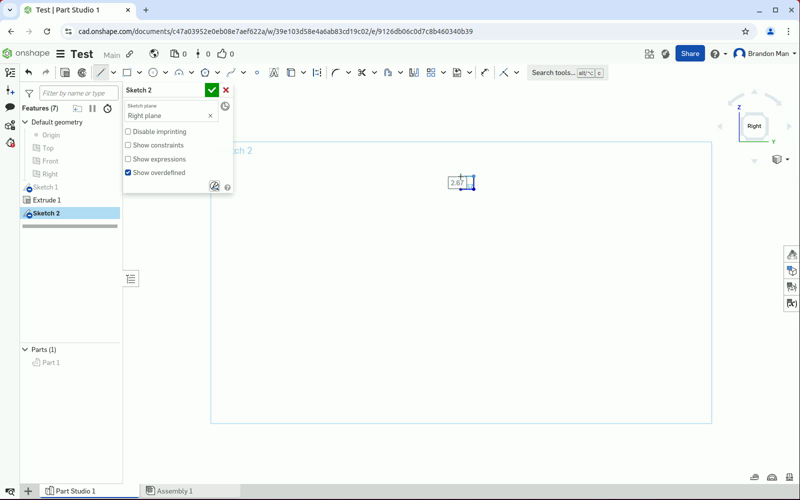
key_up(shift)
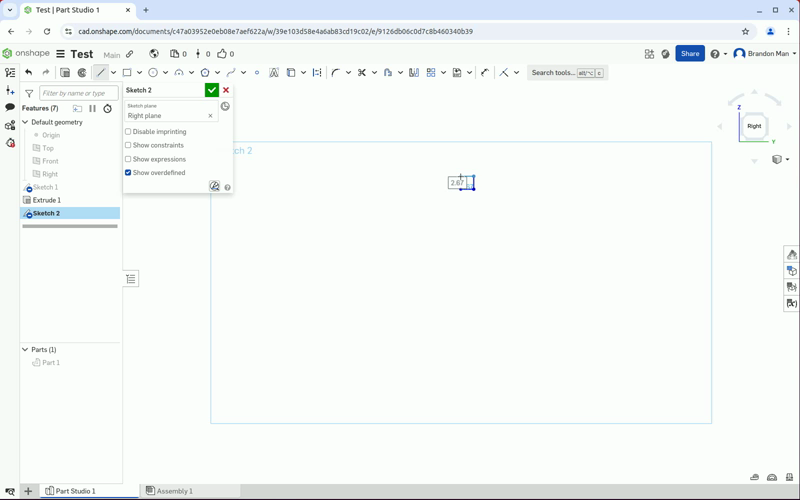
mouse_move(490, 176)
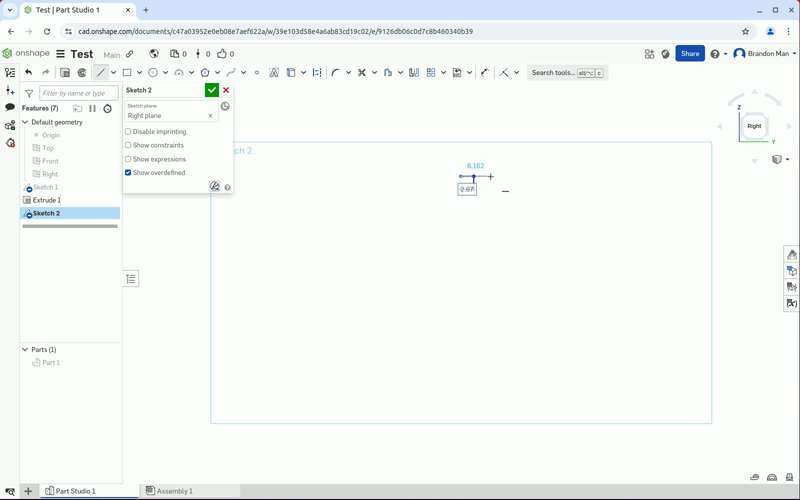
key_down(shift)
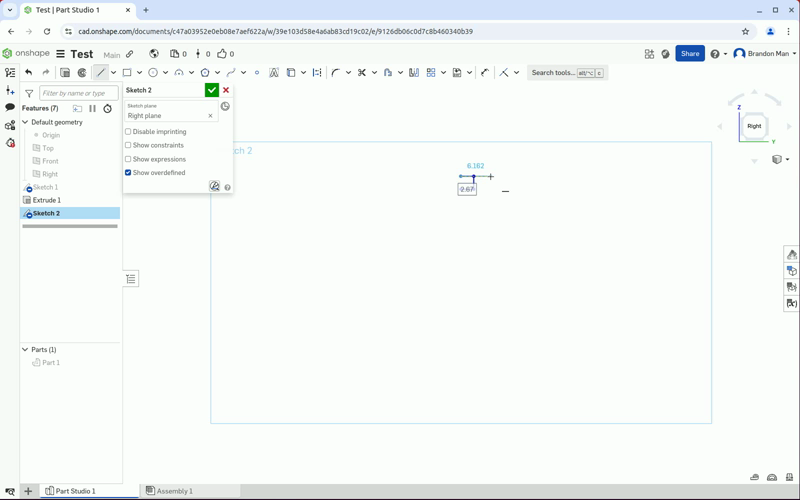
mouse_move(460, 189)
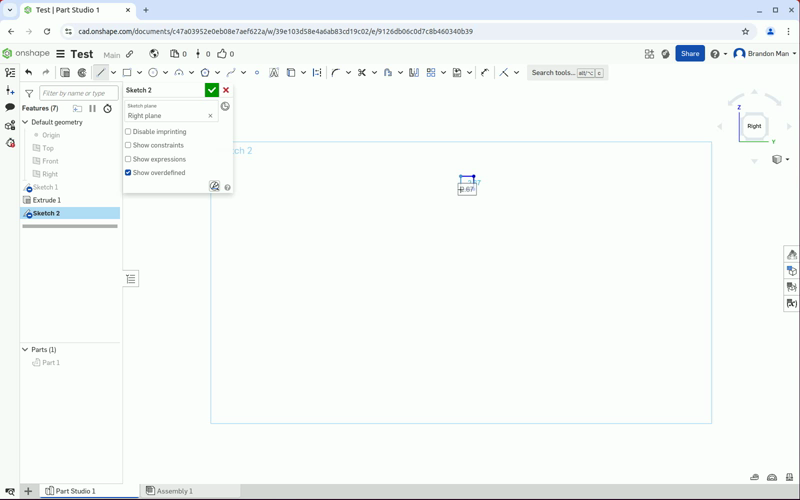
key_up(shift)
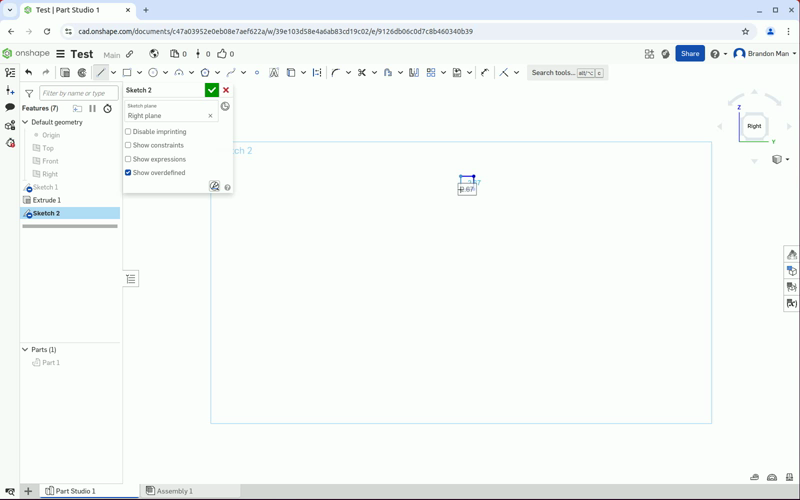
click(460, 189)
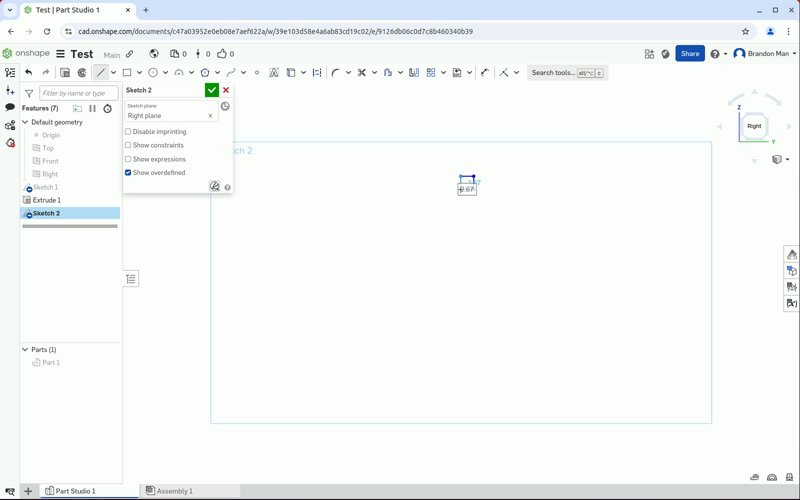
key(esc)
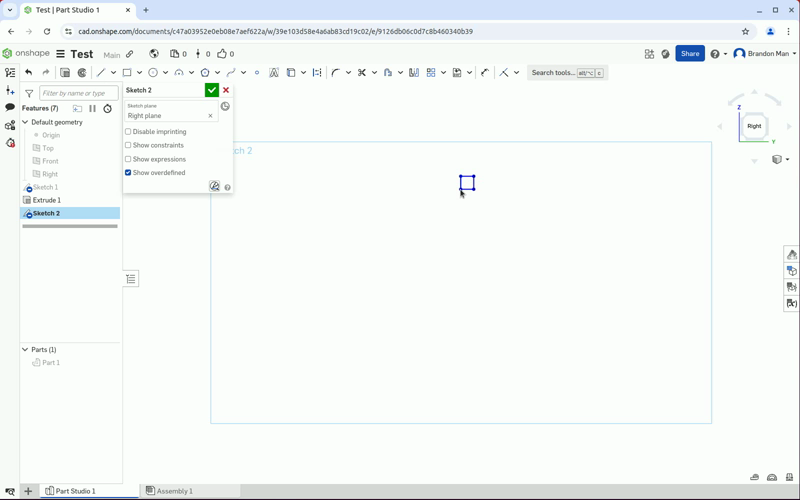
mouse_move(467, 186)
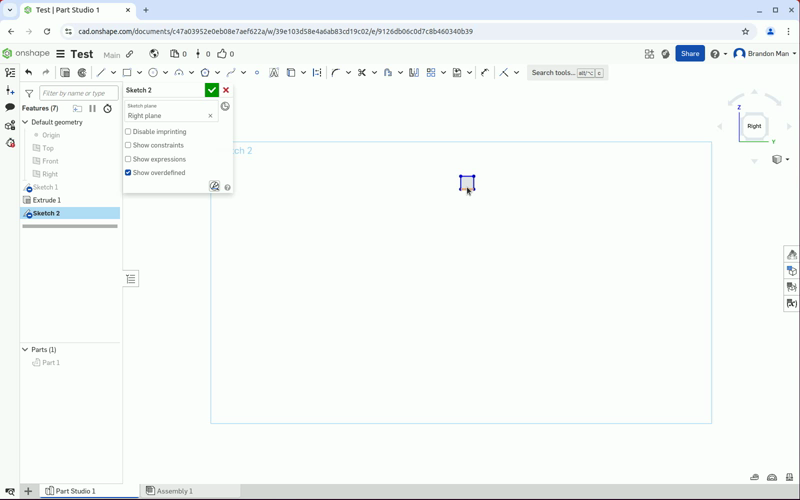
scroll(6)
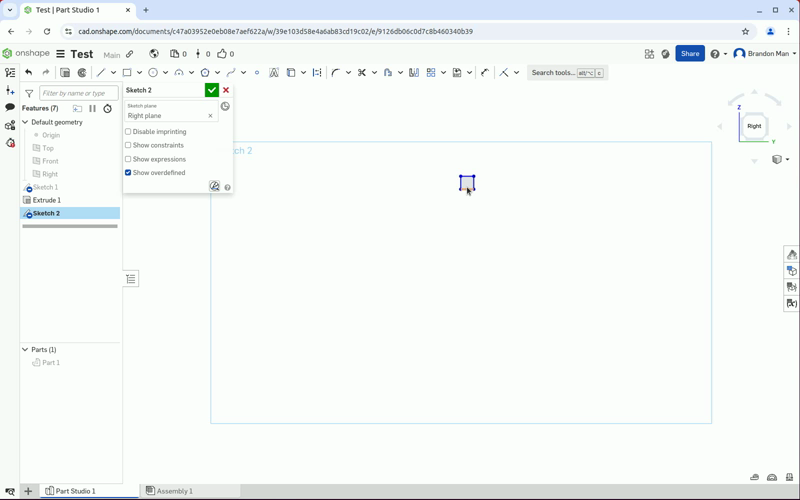
scroll(6)
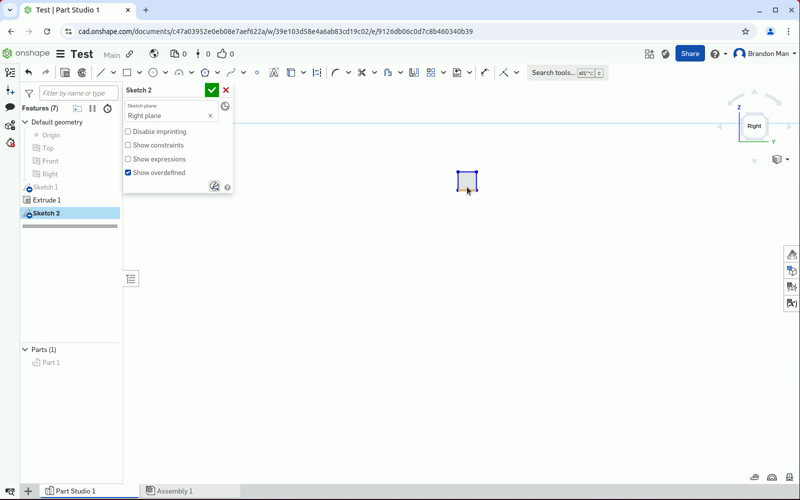
scroll(6)
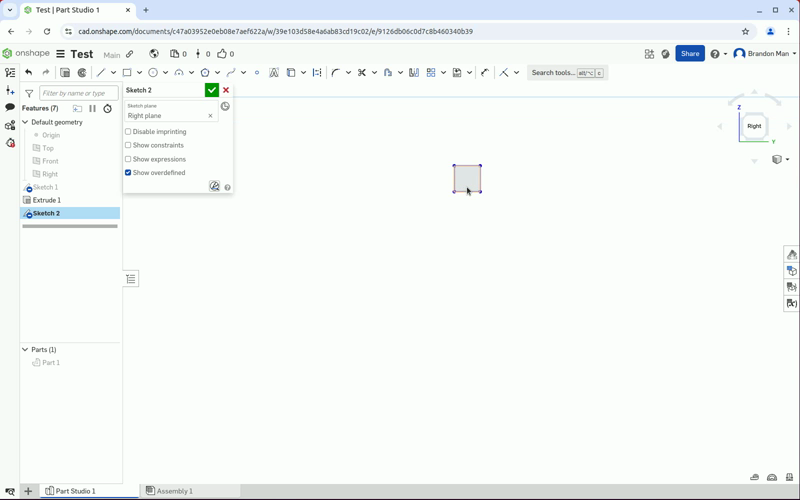
scroll(6)
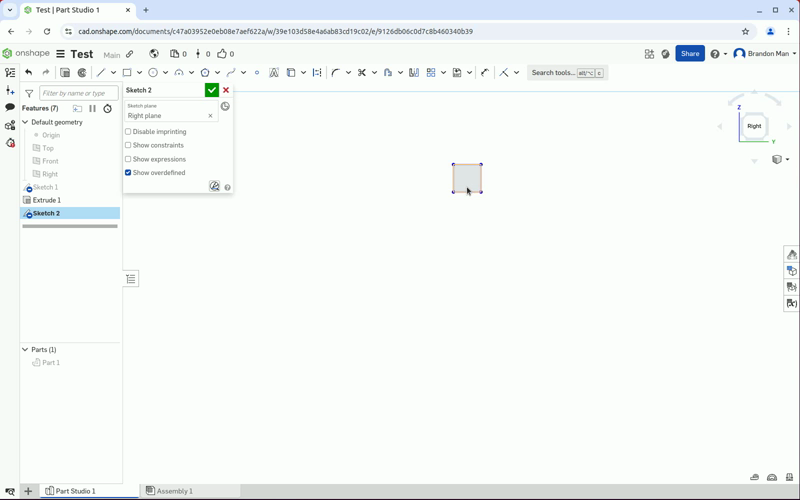
scroll(6)
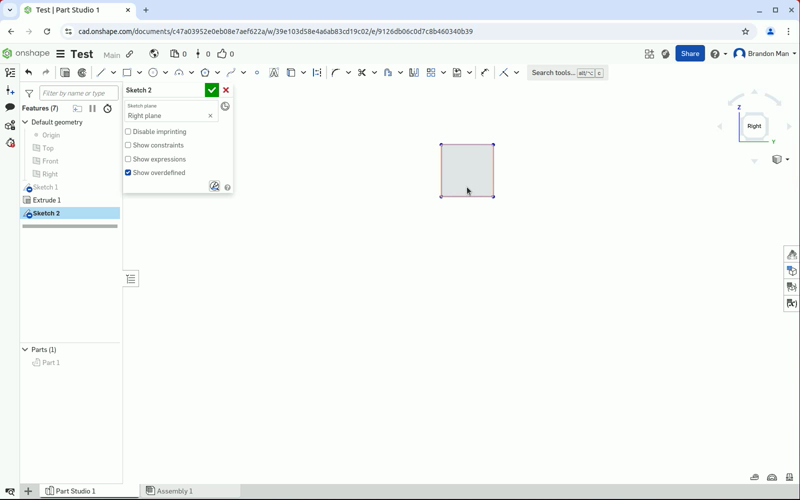
scroll(6)
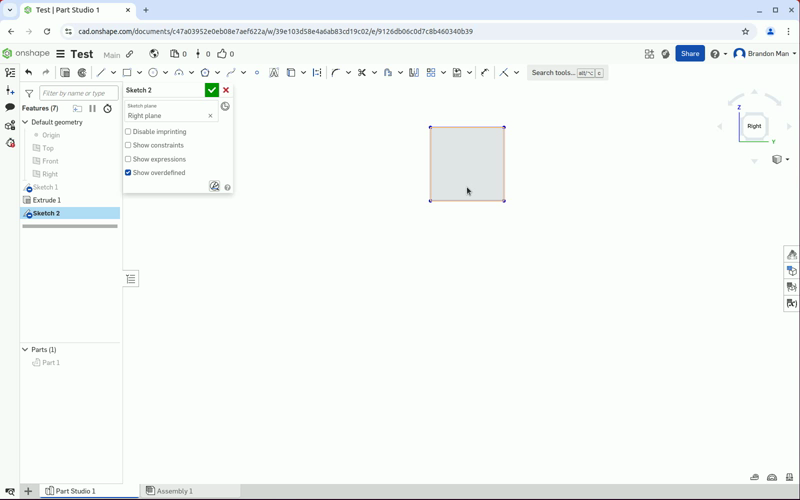
scroll(6)
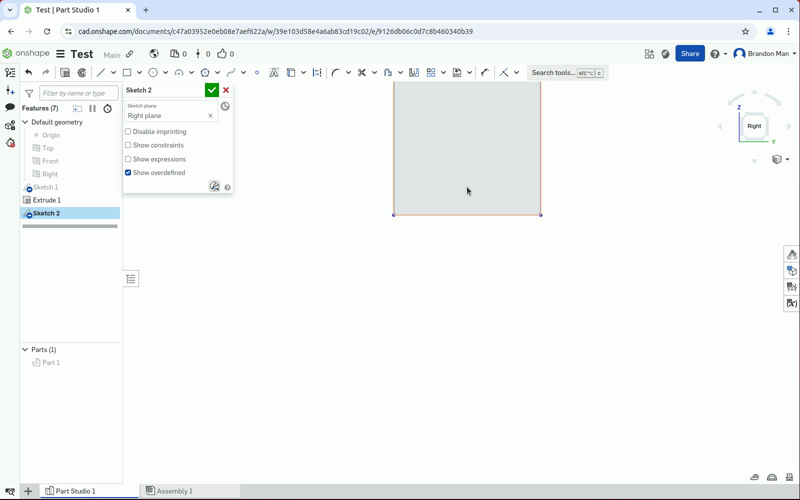
click(467, 186)
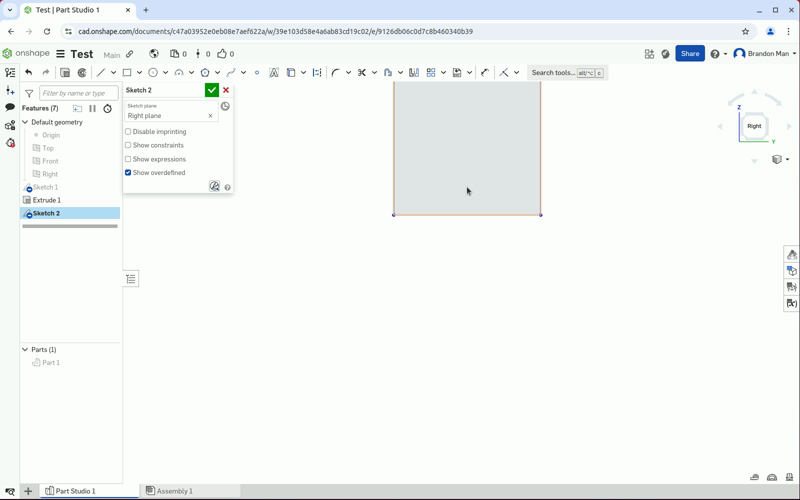
scroll(-6)
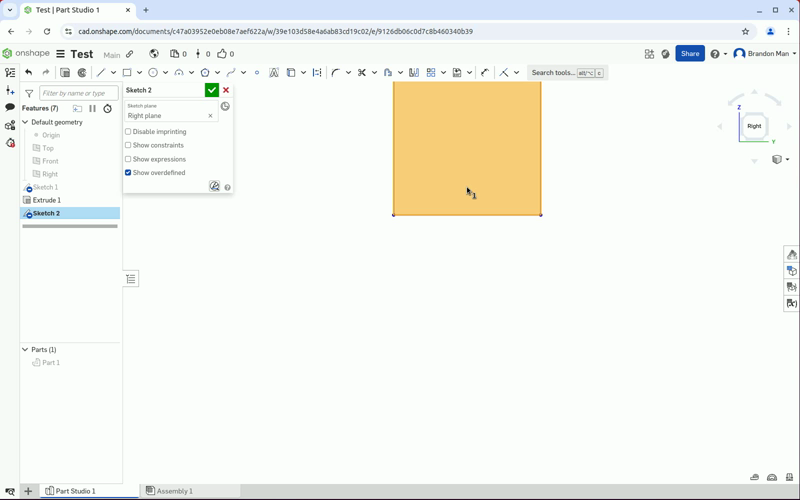
scroll(-6)
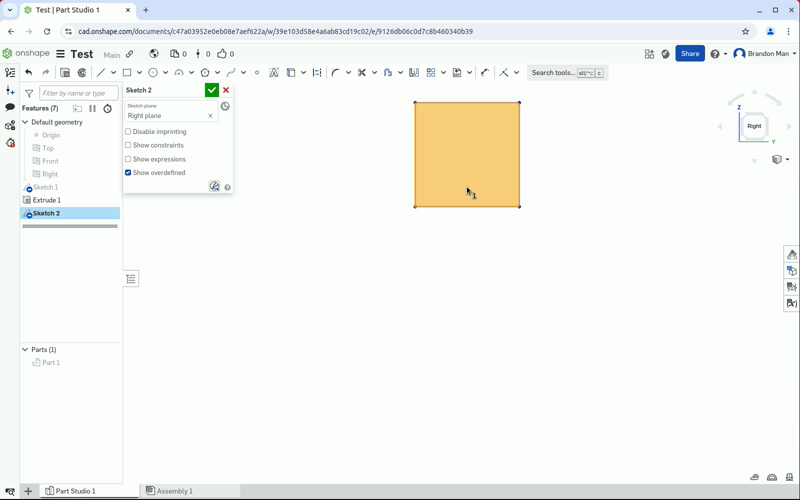
scroll(-6)
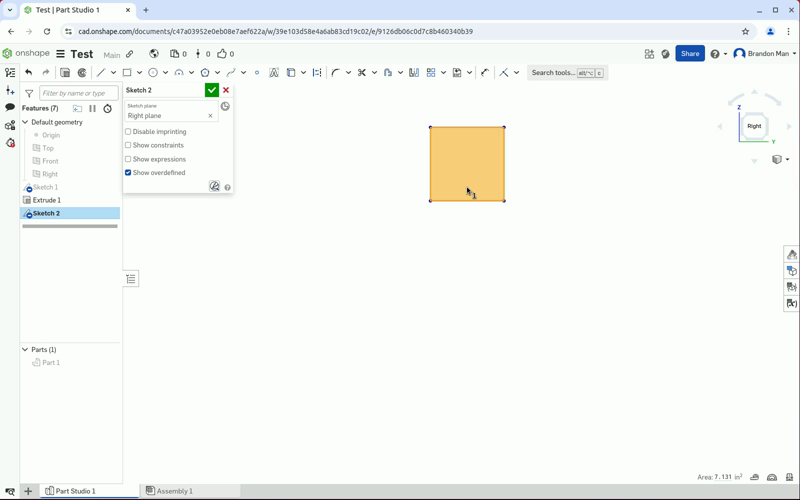
scroll(-6)
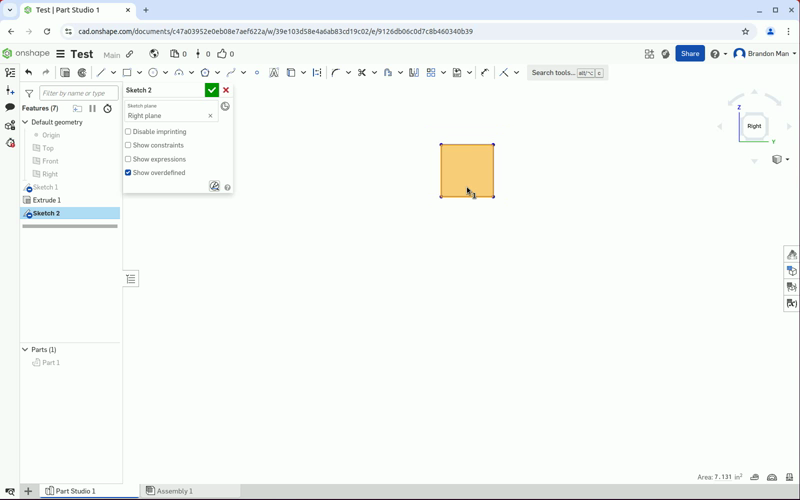
scroll(-6)
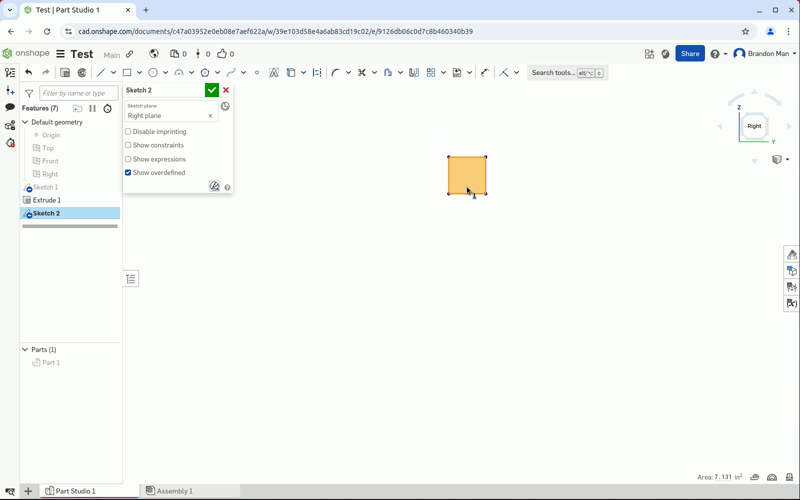
scroll(-6)
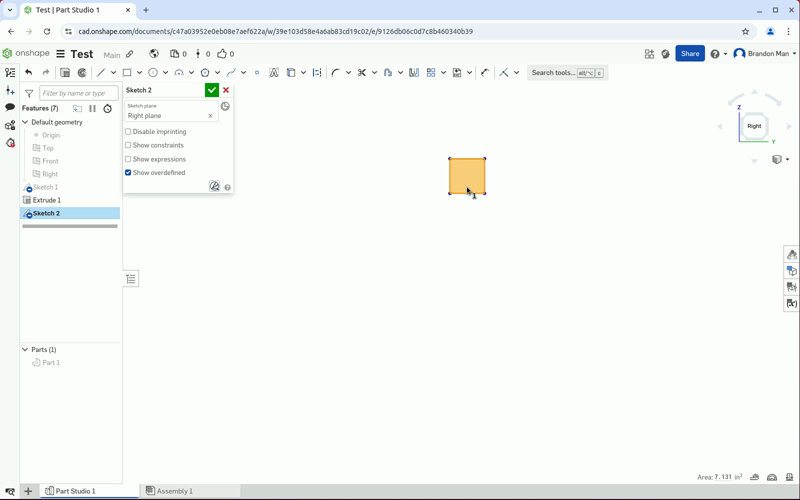
scroll(-6)
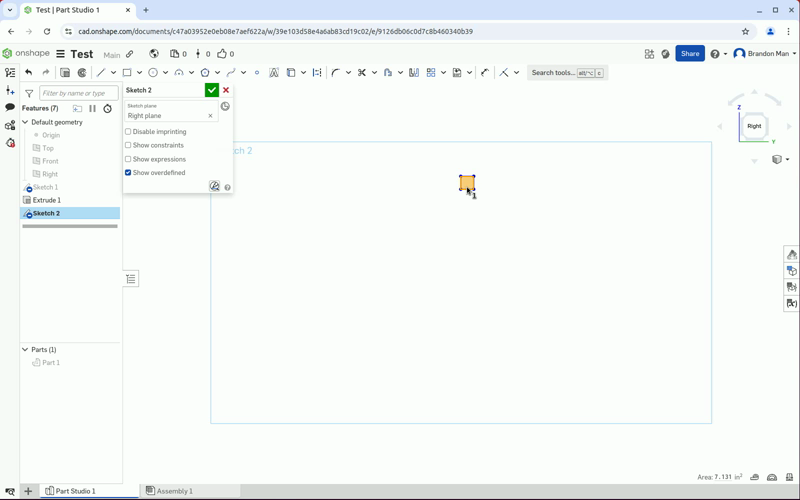
mouse_move(73, 352)
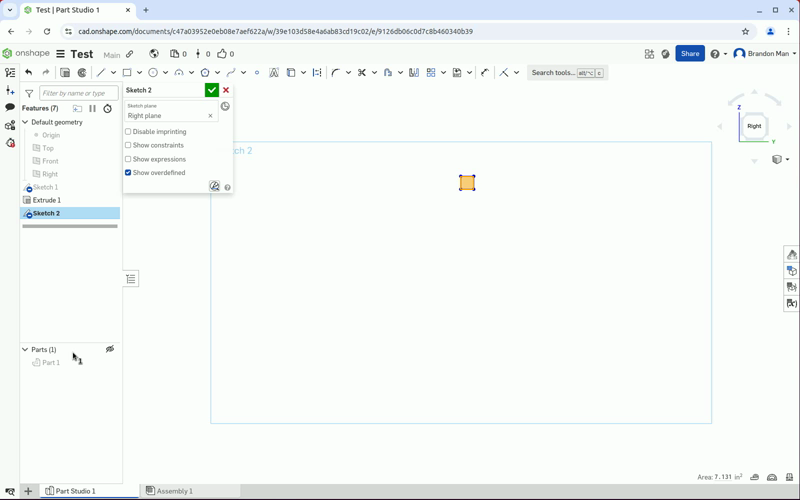
key(shift+y)
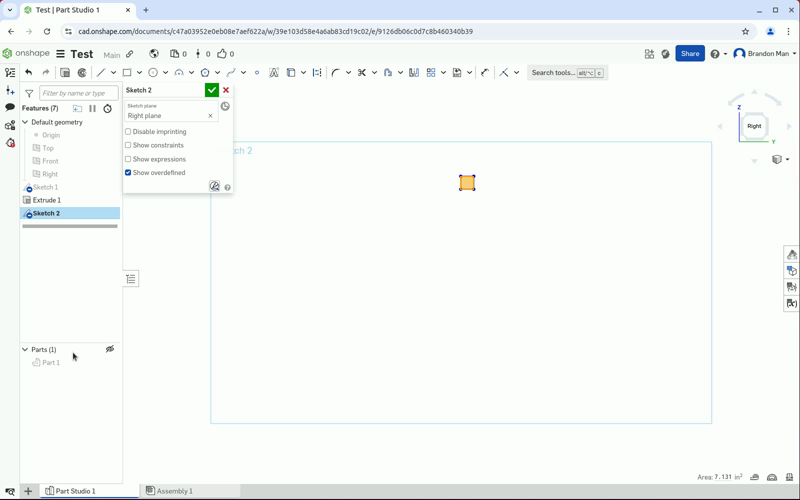
key(shift+e)
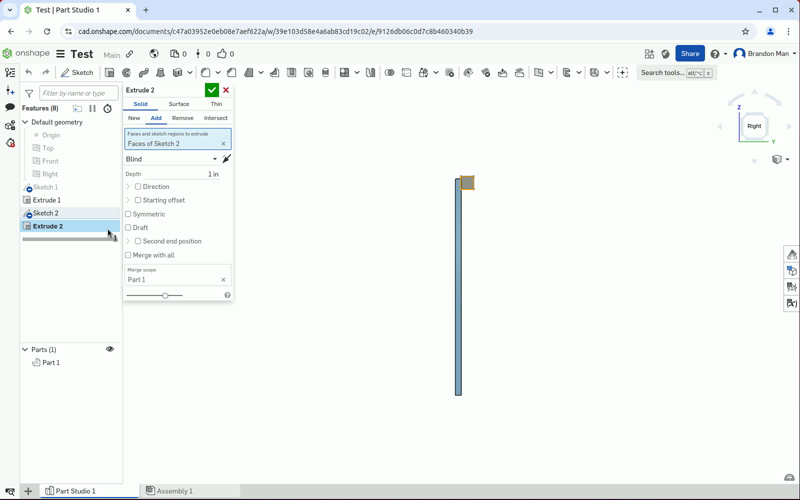
mouse_move(143, 106)
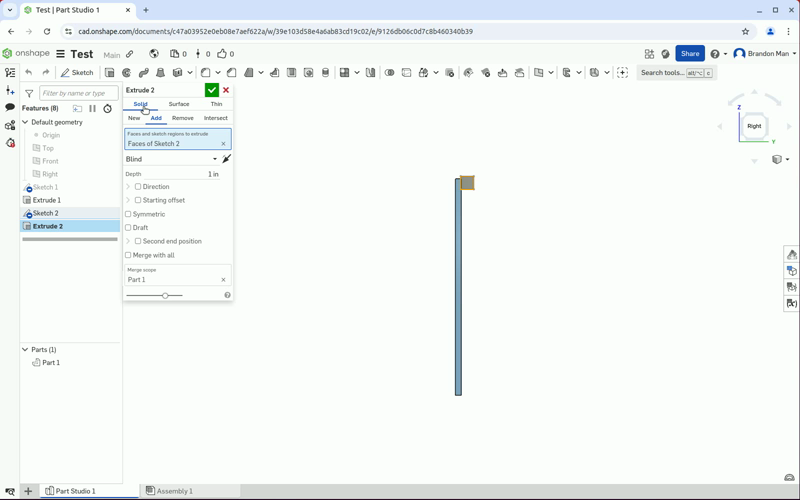
click(143, 106)
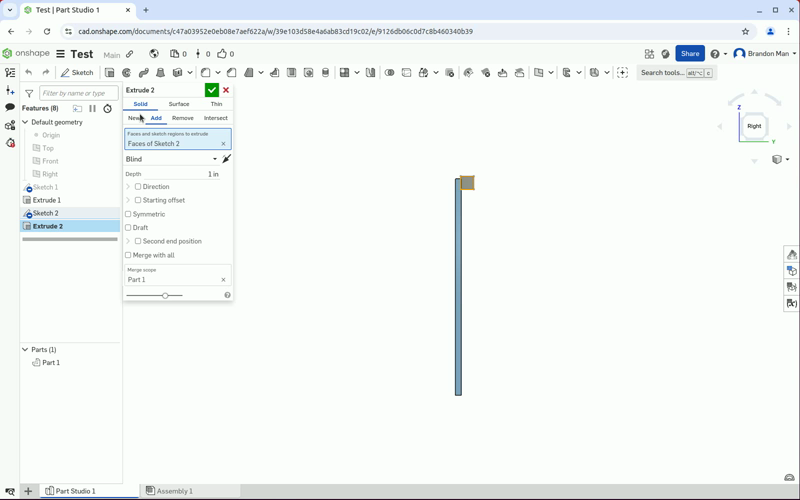
mouse_move(137, 120)
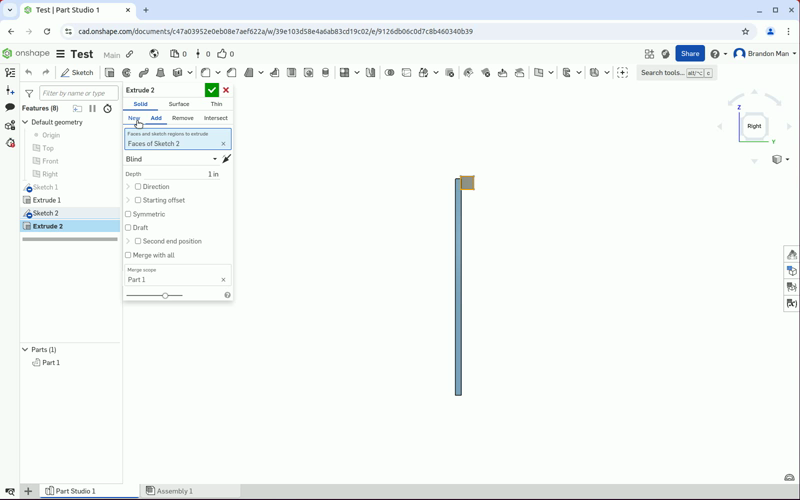
click(137, 120)
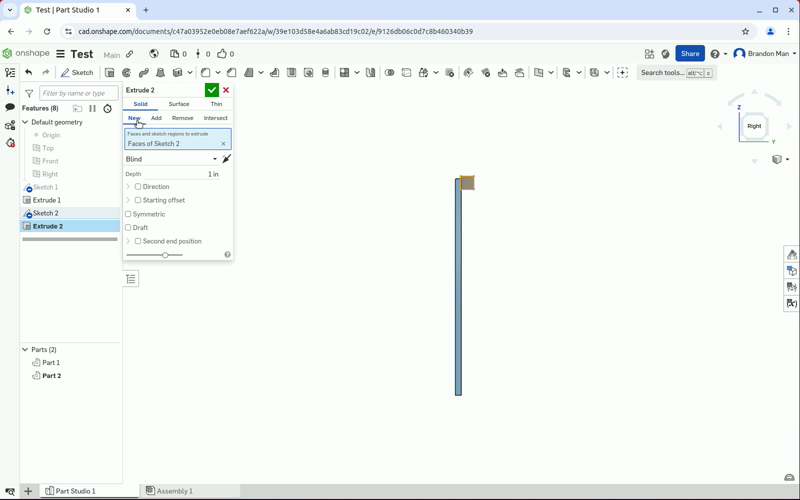
key(tab, 4)
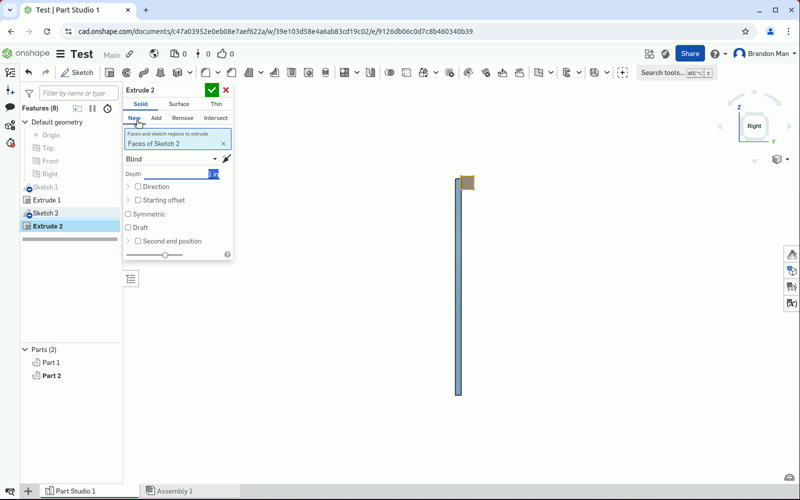
text(22.145)
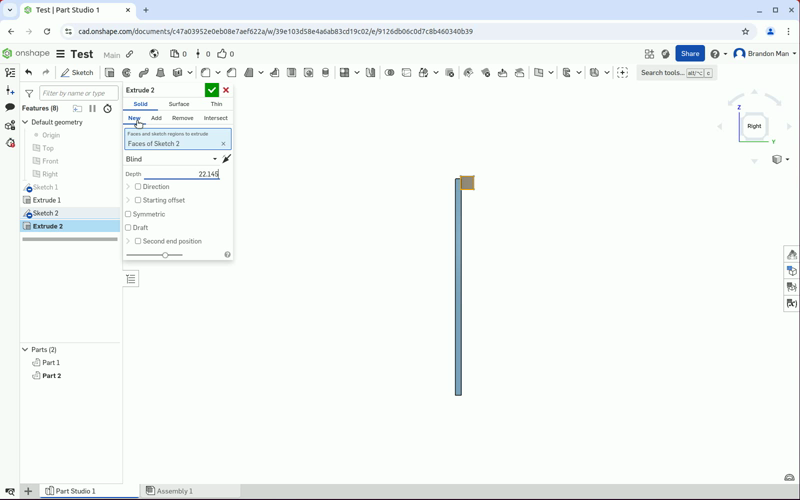
key(enter)
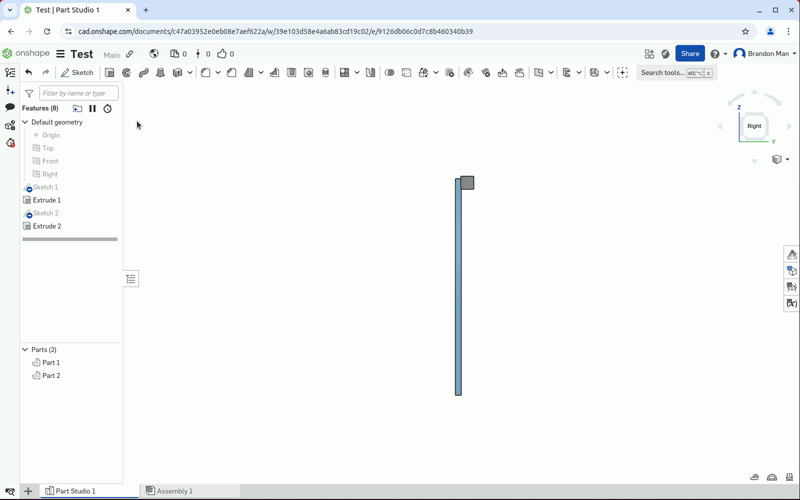
key(shift+h)
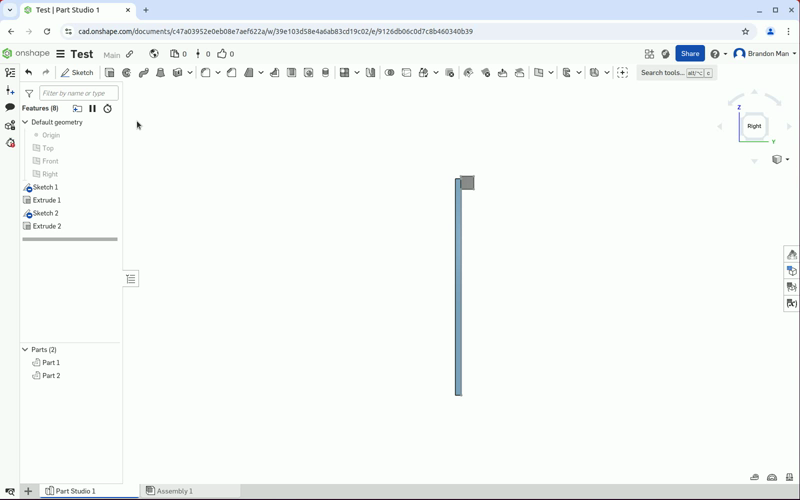
key(shift+h)
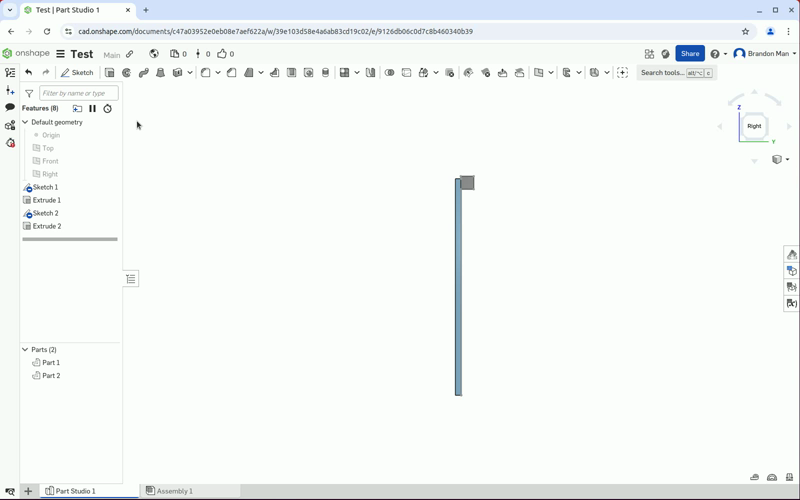
key(shift+7)
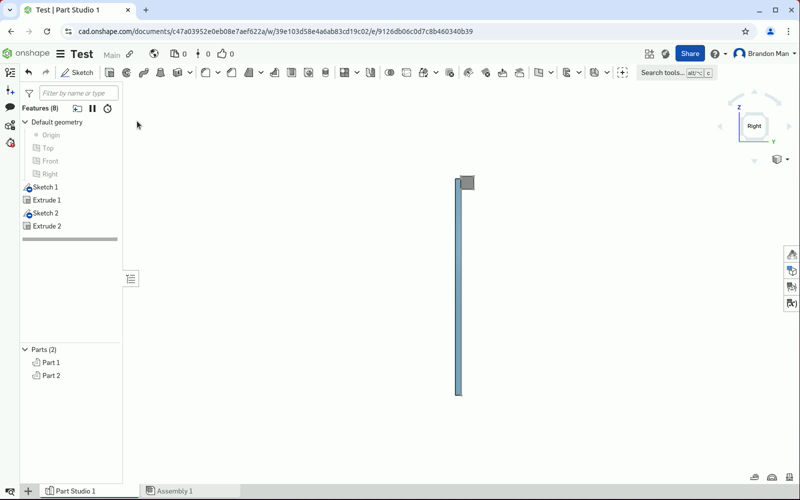
key(right, 2)
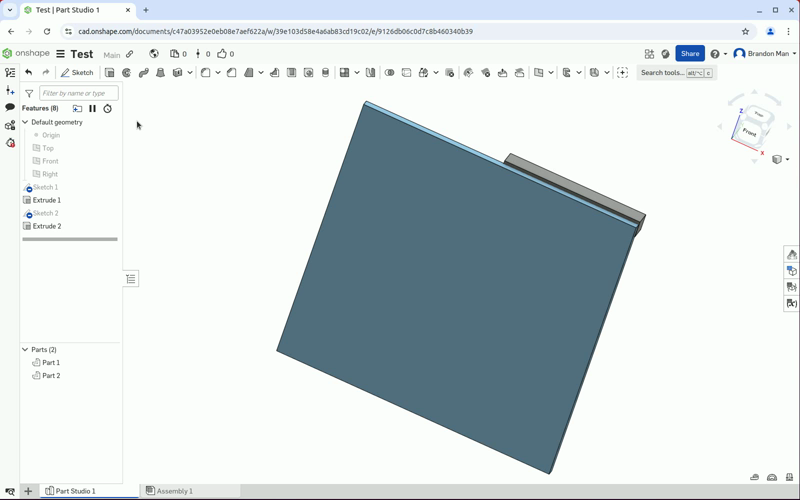
key(down, 2)
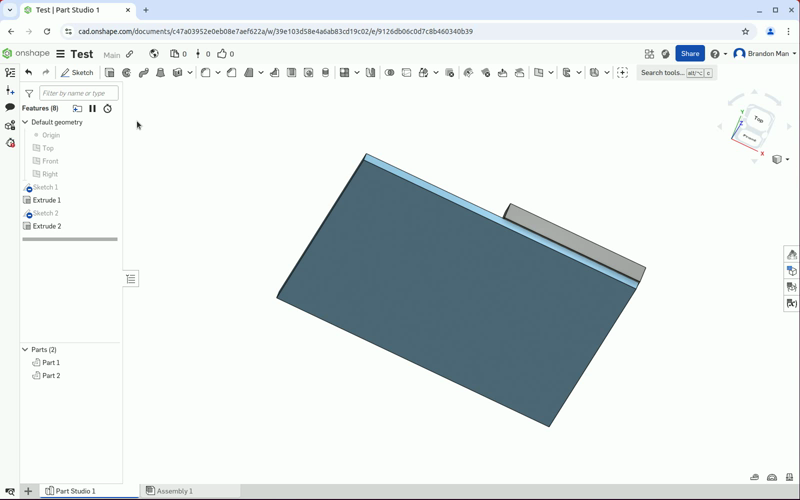
key(up, 2)
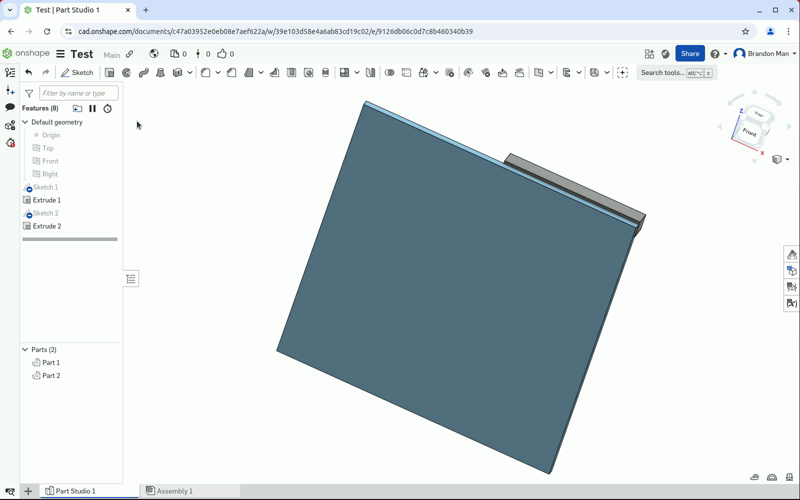
key(left, 2)
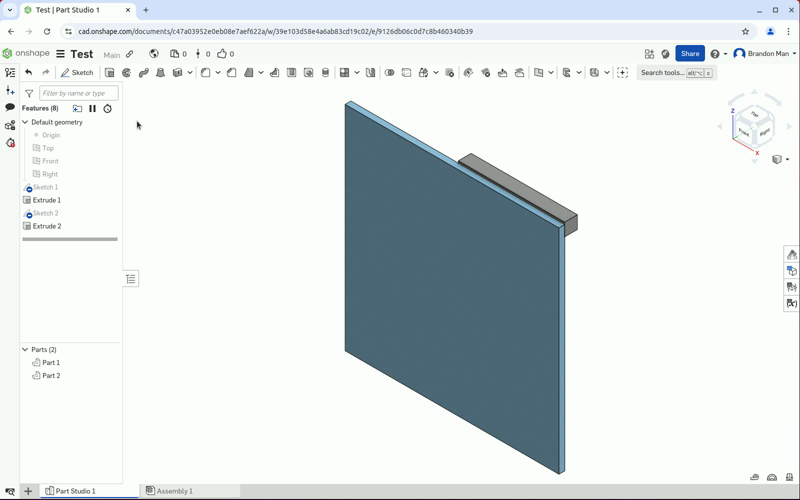
mouse_move(73, 189)
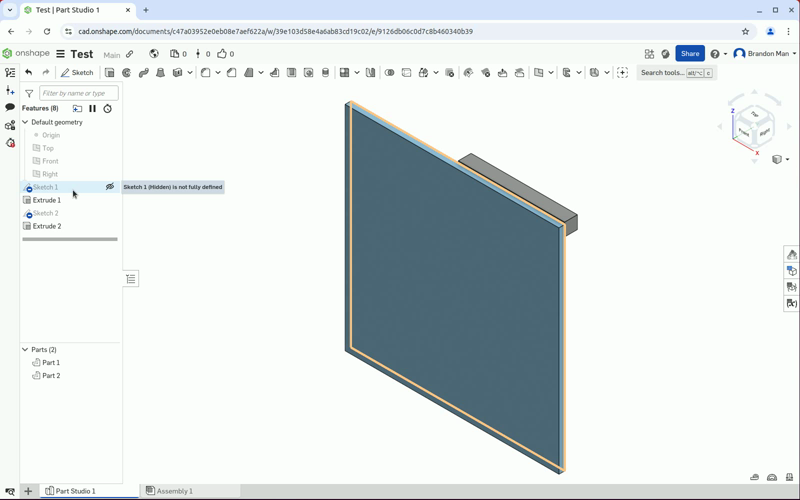
click(73, 189)